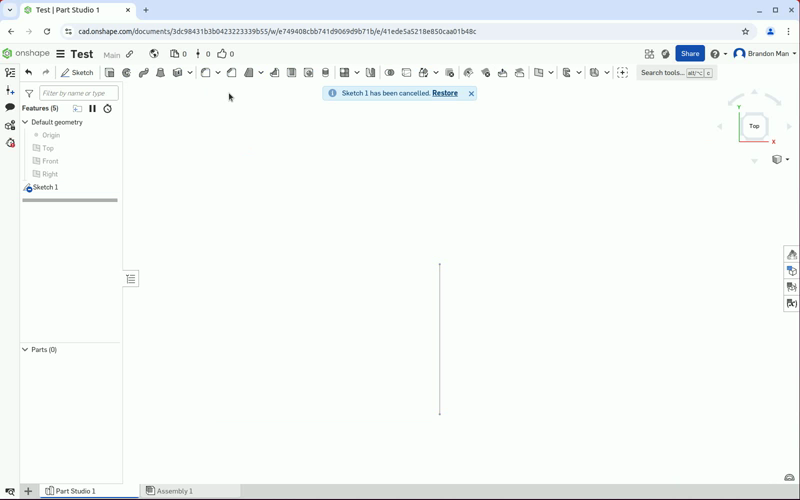
key(shift+h)
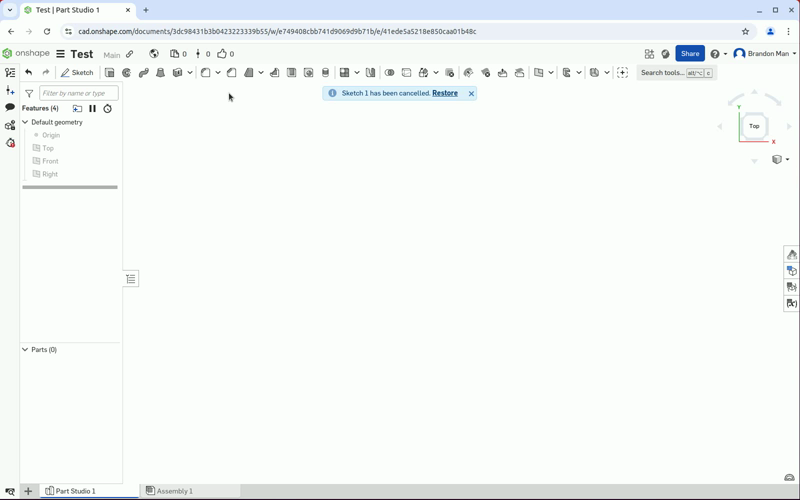
mouse_move(73, 352)
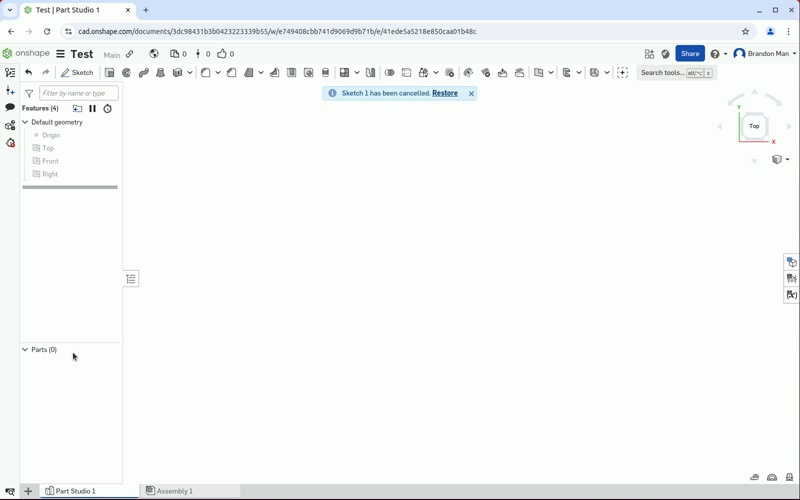
key(y)
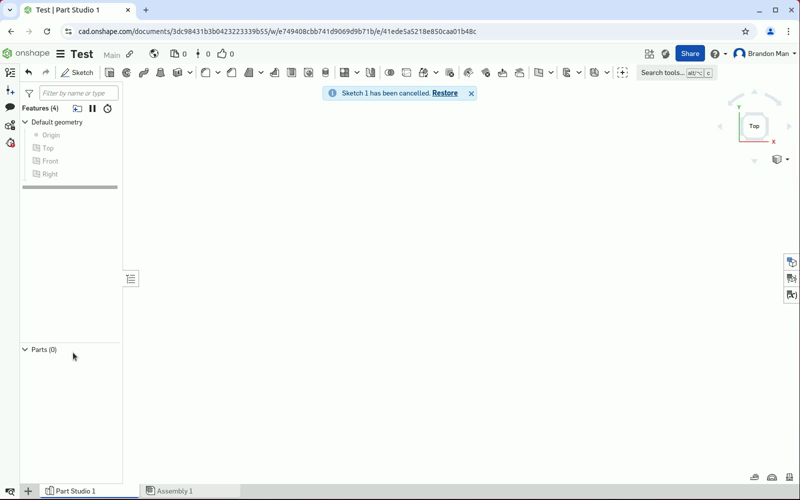
key(shift+p)
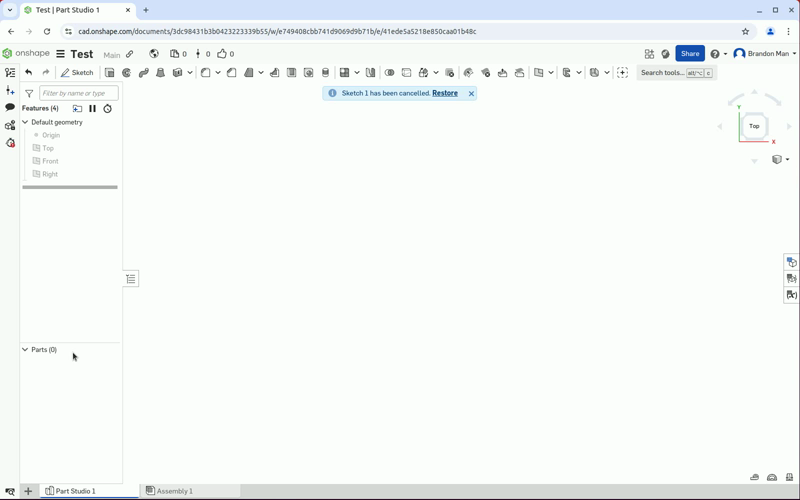
key(space)
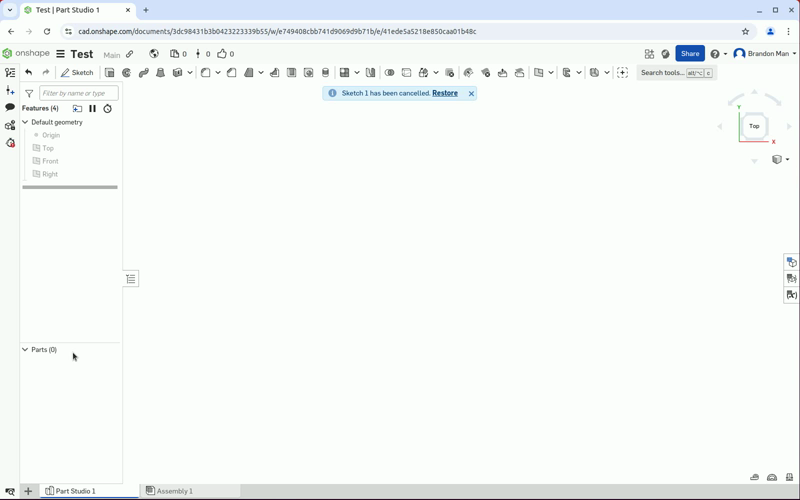
key_down(shift)
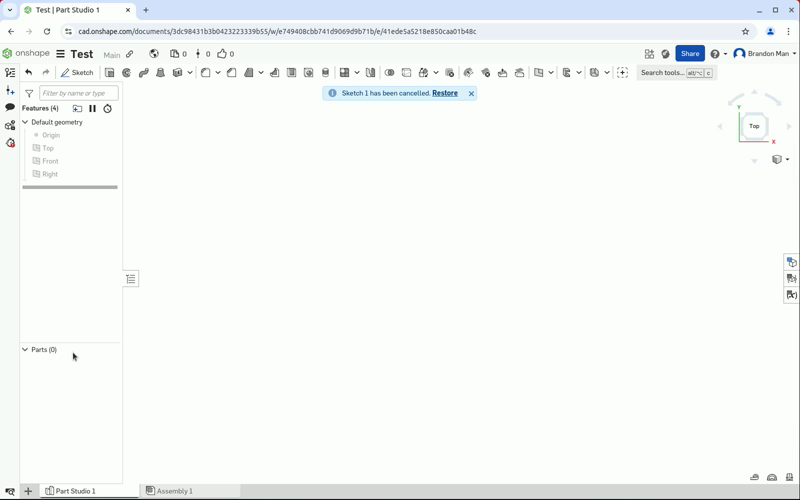
key(up)
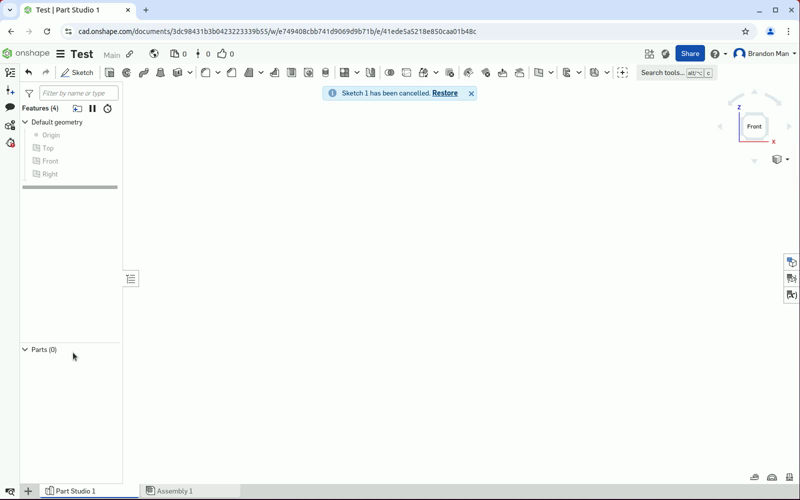
key_up(shift)
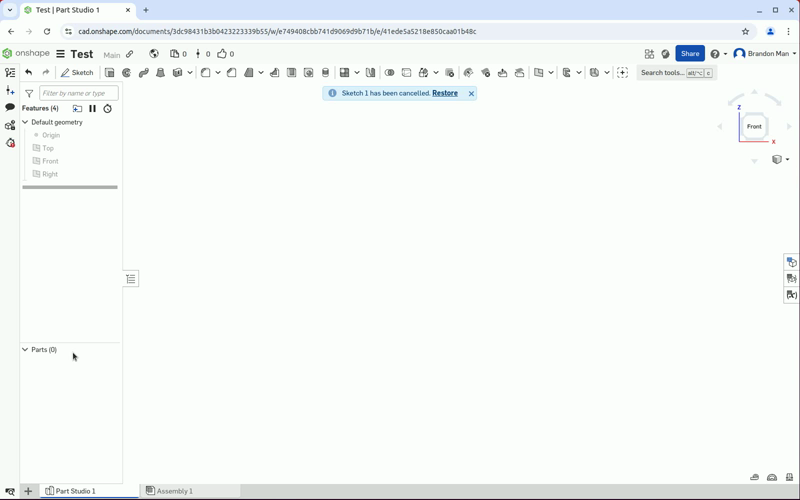
mouse_move(73, 352)
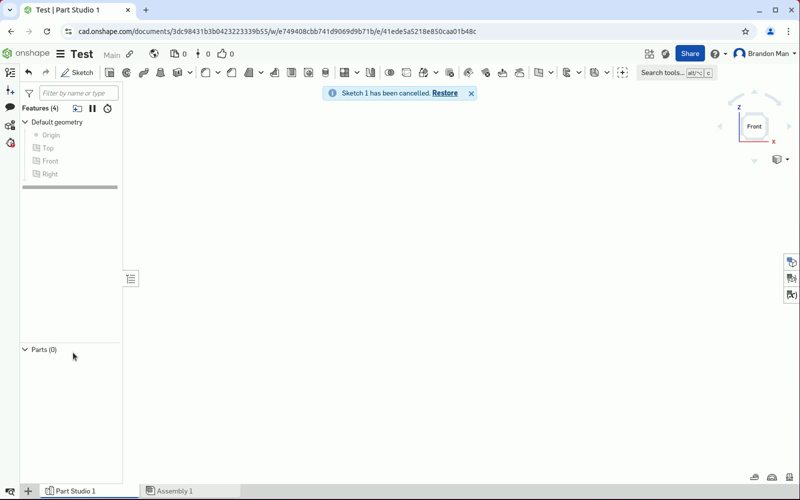
key(shift+y)
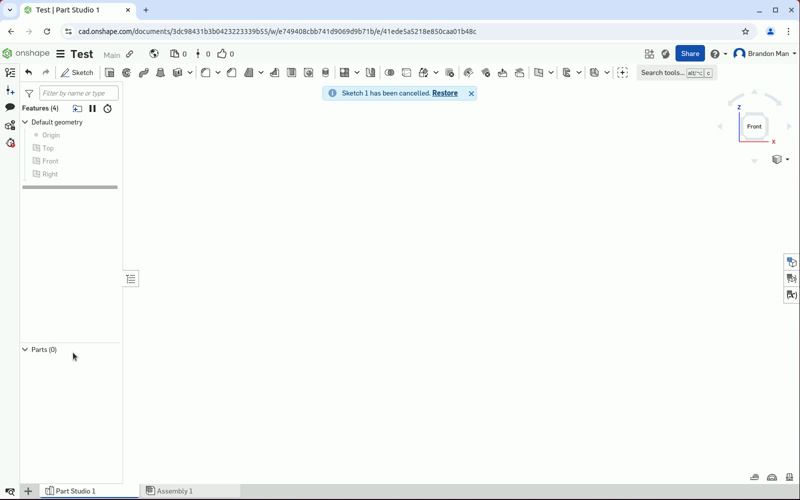
key(shift+s)
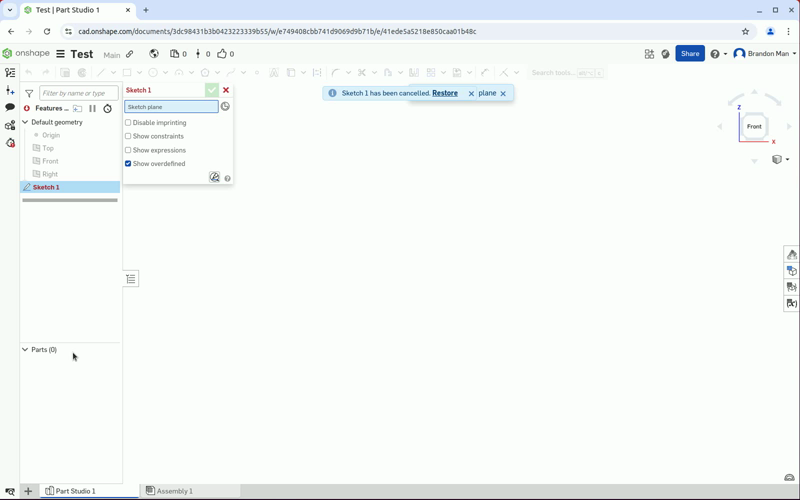
mouse_move(73, 163)
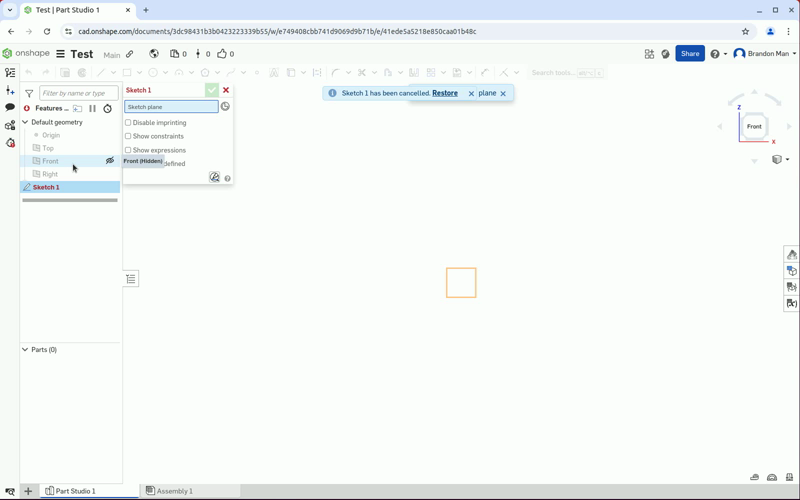
click(73, 163)
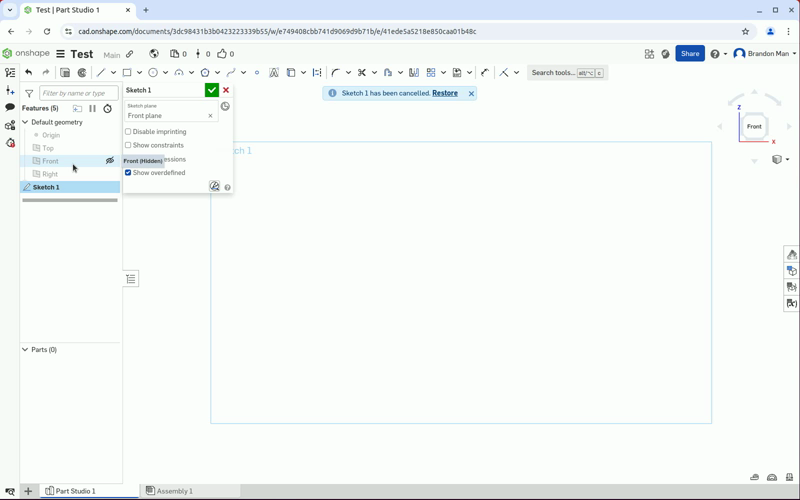
mouse_move(73, 352)
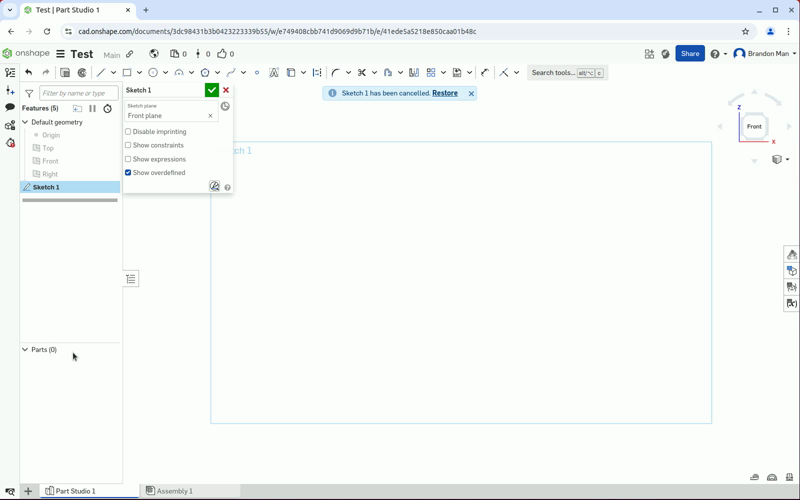
key(y)
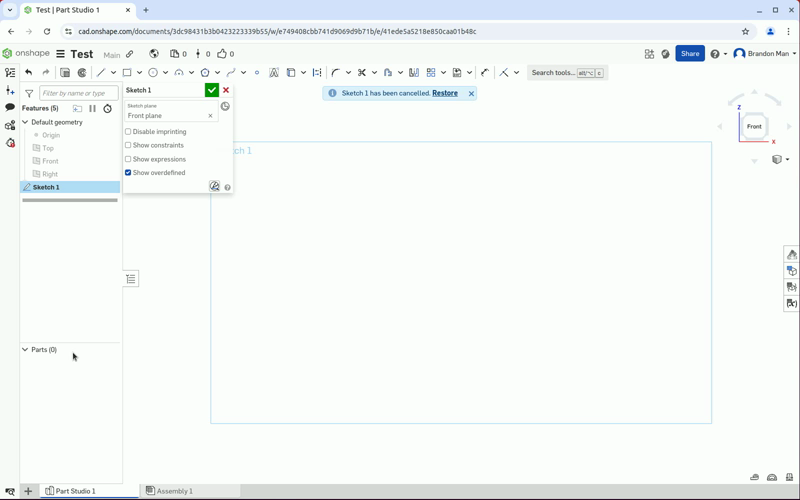
key(c)
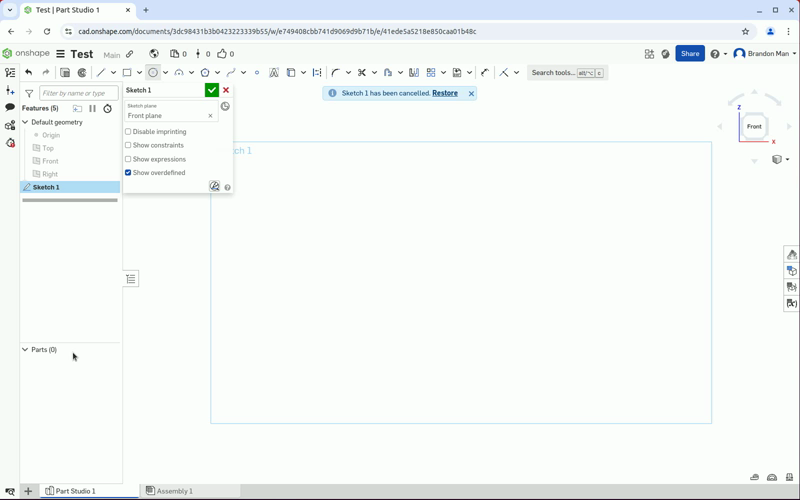
key_down(shift)
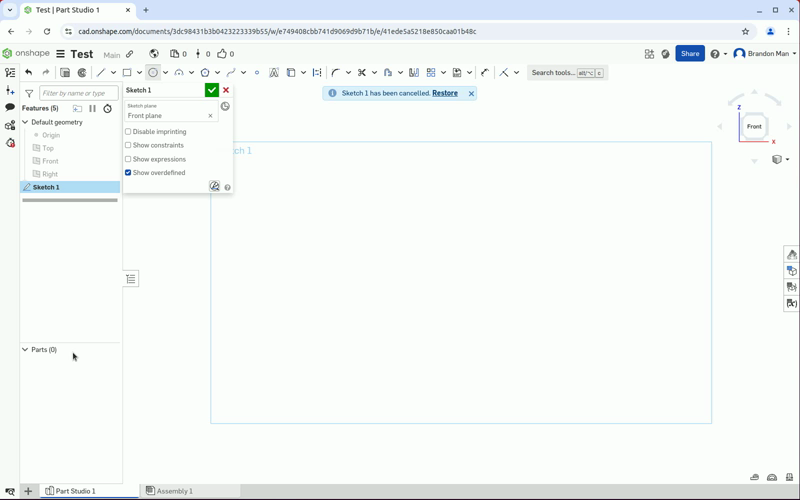
mouse_move(509, 292)
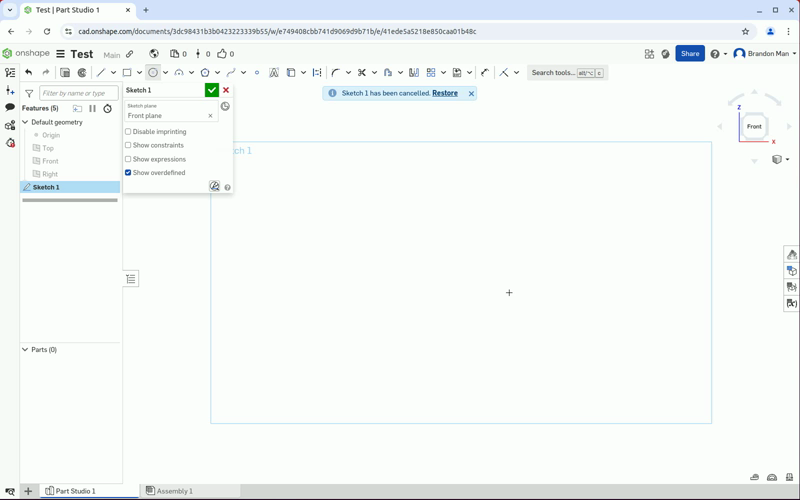
click(509, 292)
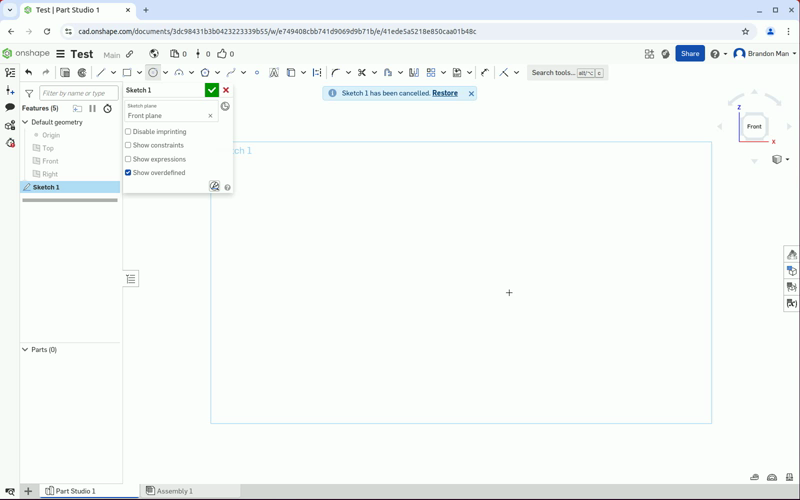
key_up(shift)
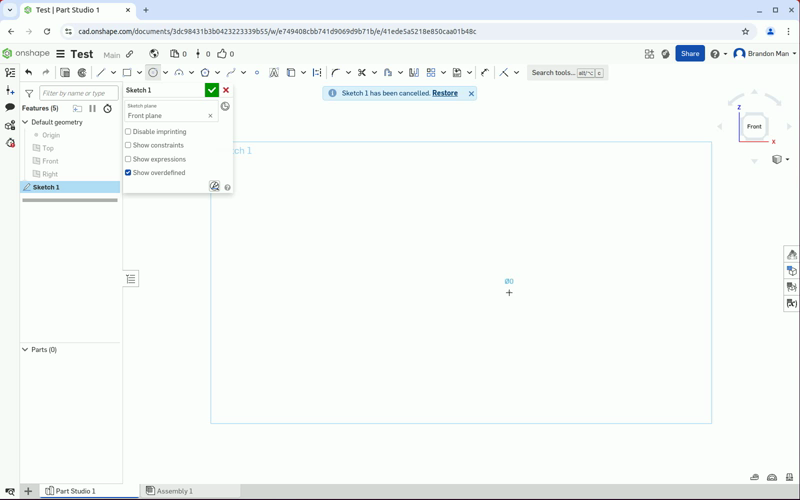
mouse_move(557, 292)
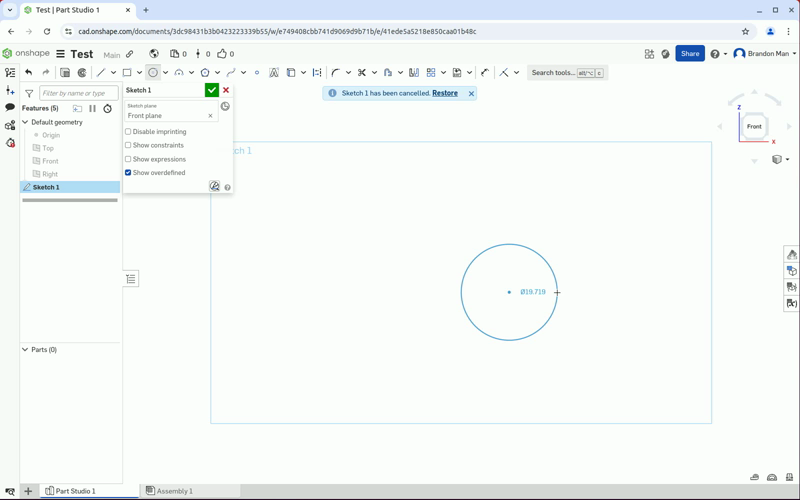
click(557, 292)
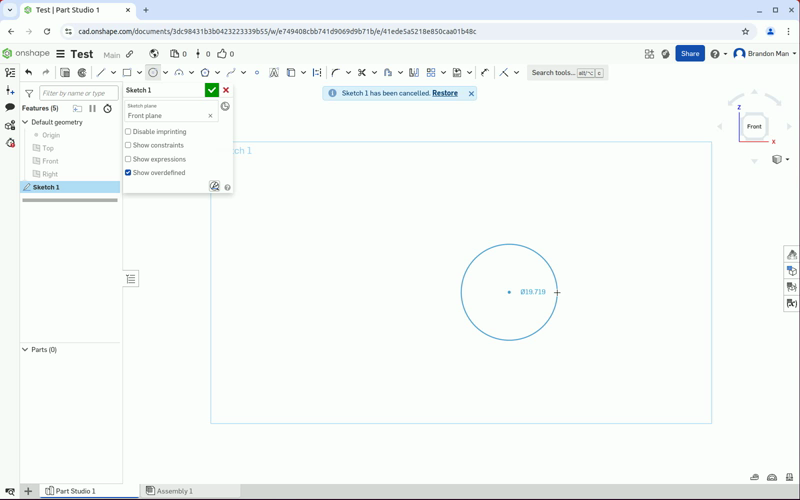
key(esc)
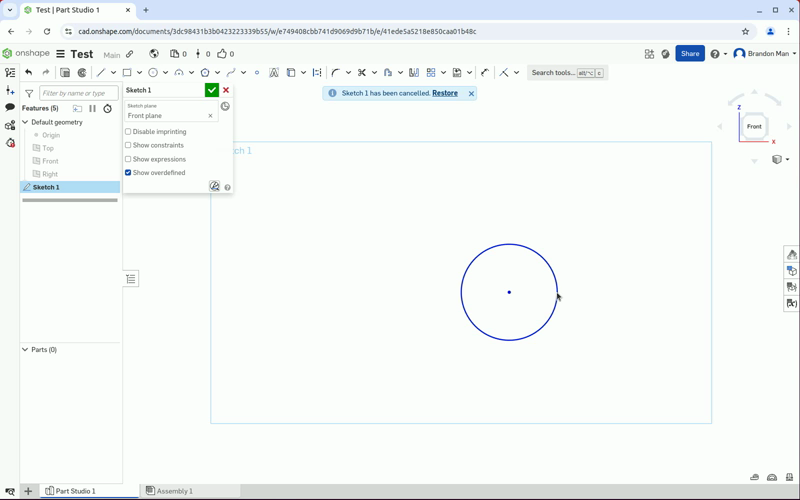
mouse_move(539, 293)
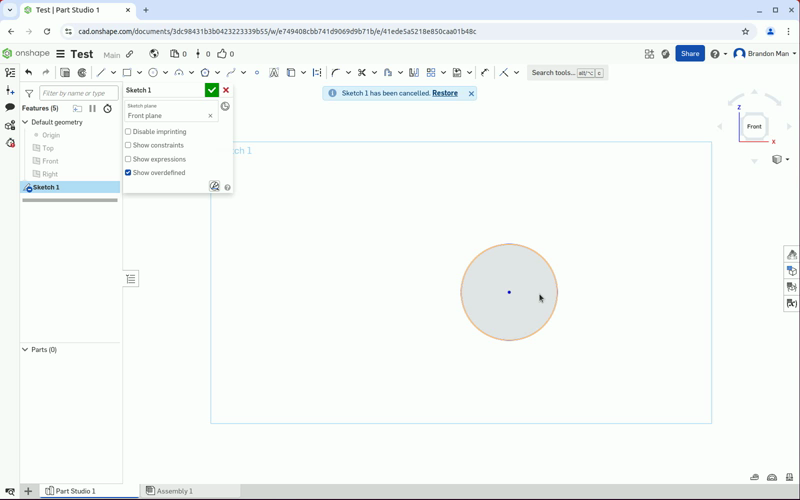
click(539, 293)
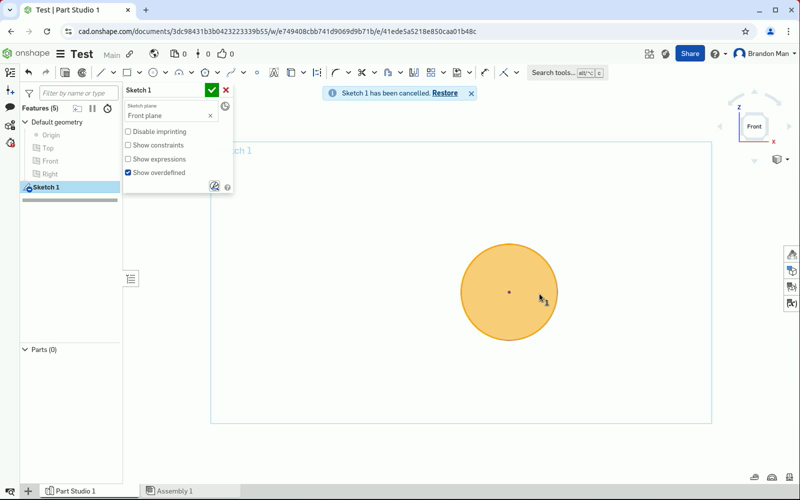
mouse_move(73, 352)
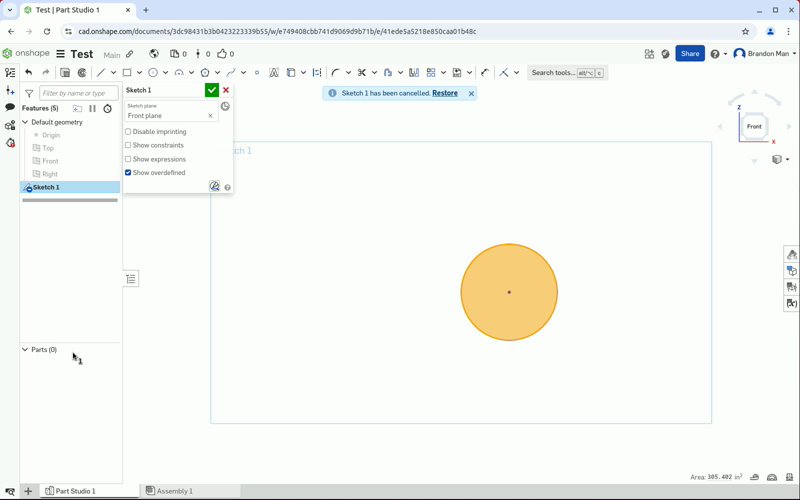
key(shift+y)
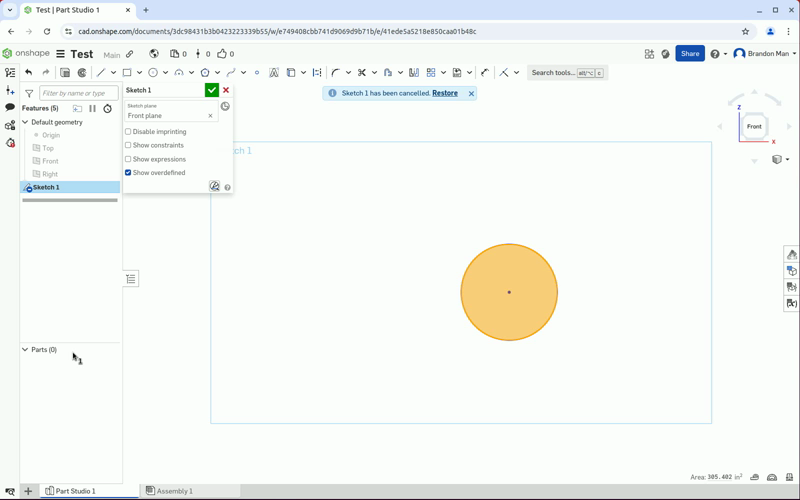
key(shift+e)
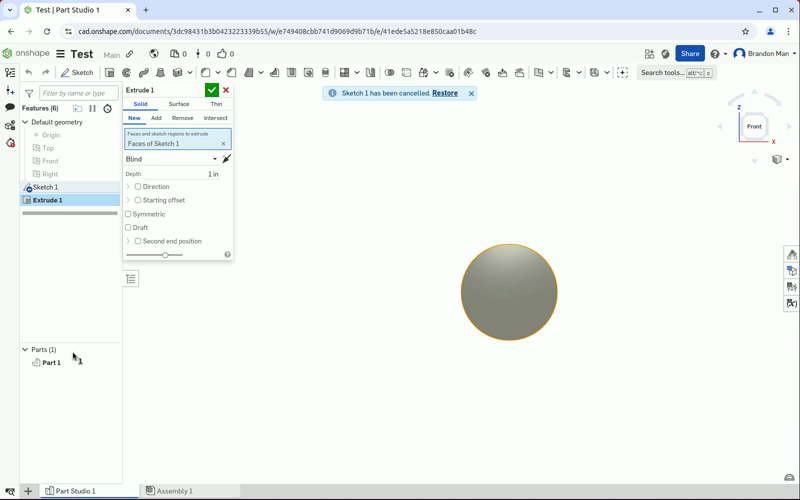
mouse_move(143, 106)
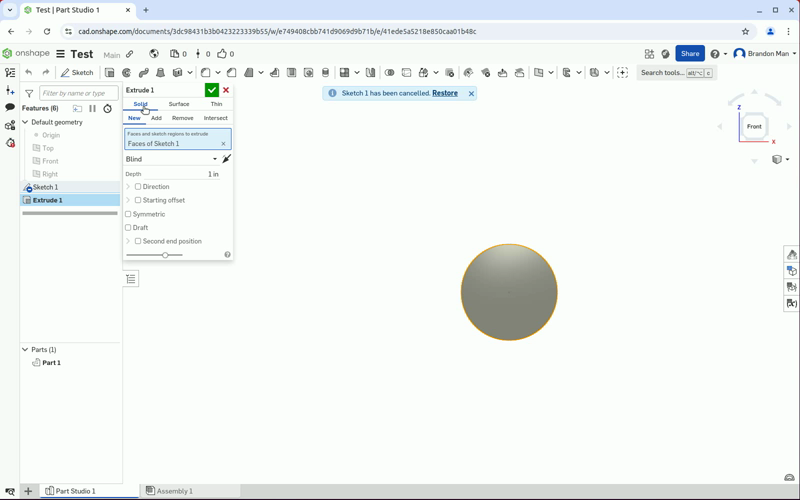
click(143, 106)
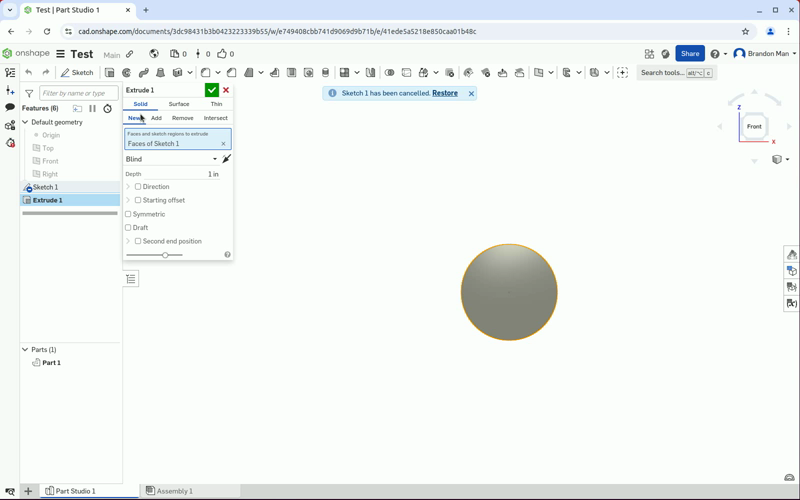
mouse_move(137, 120)
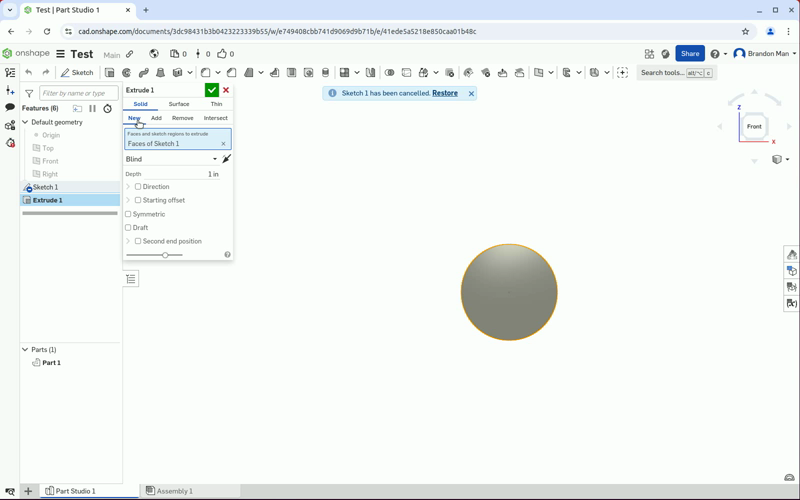
click(137, 120)
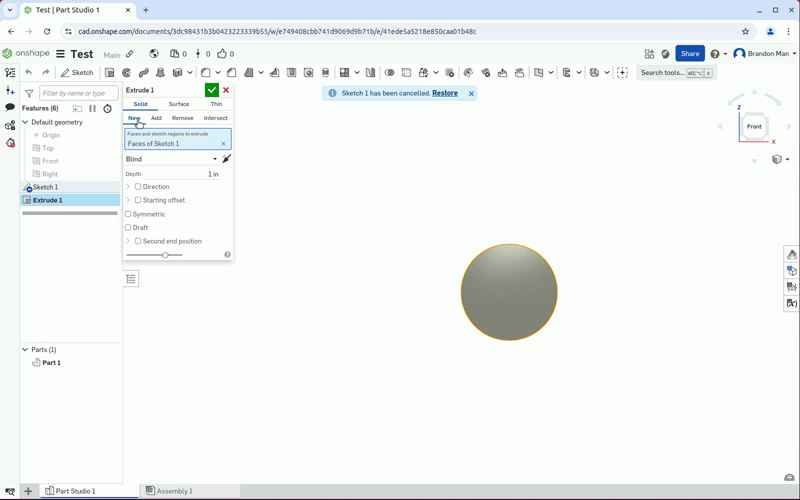
key(tab, 4)
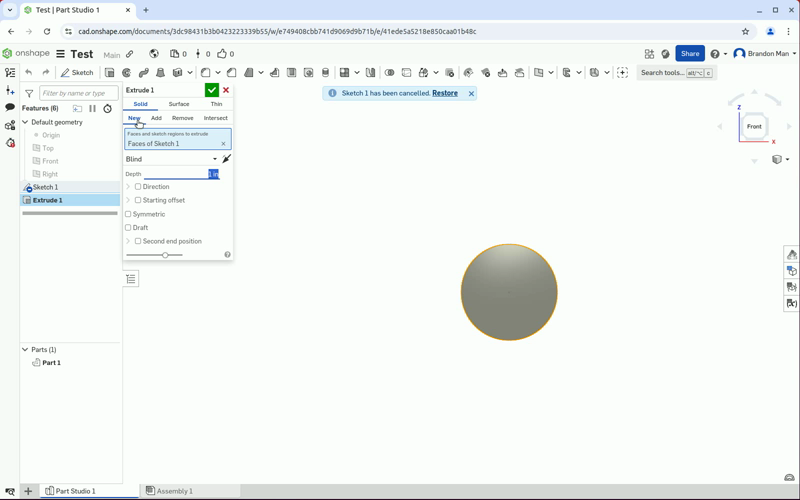
text(23.108)
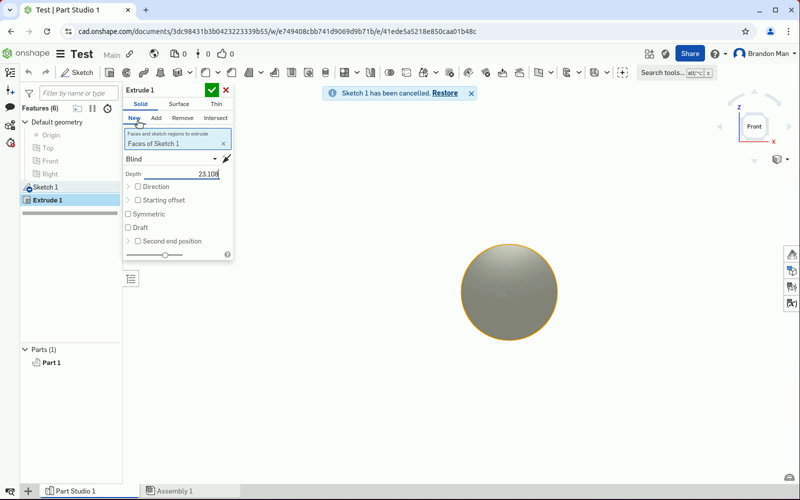
key(enter)
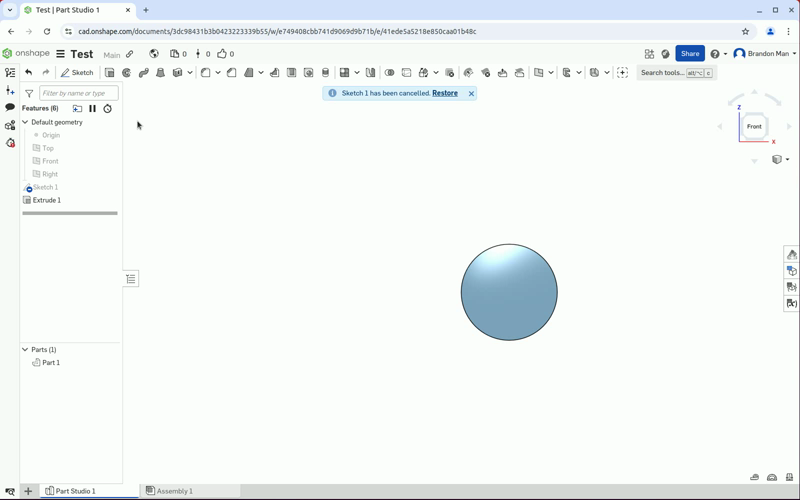
key(shift+h)
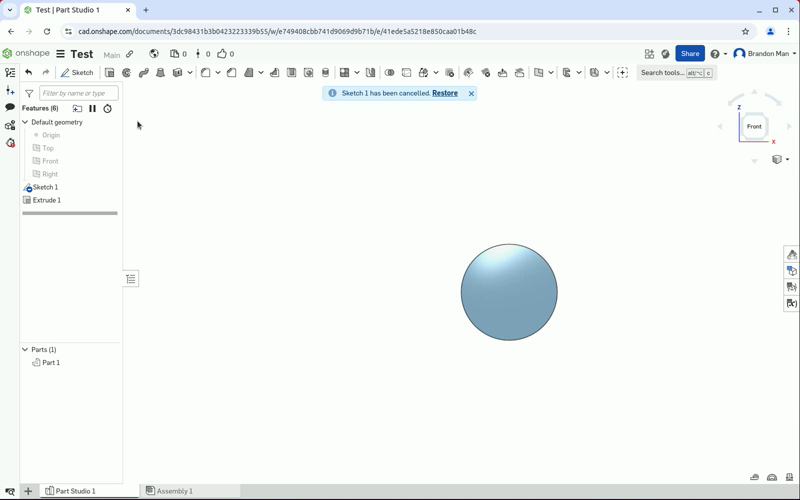
key(shift+h)
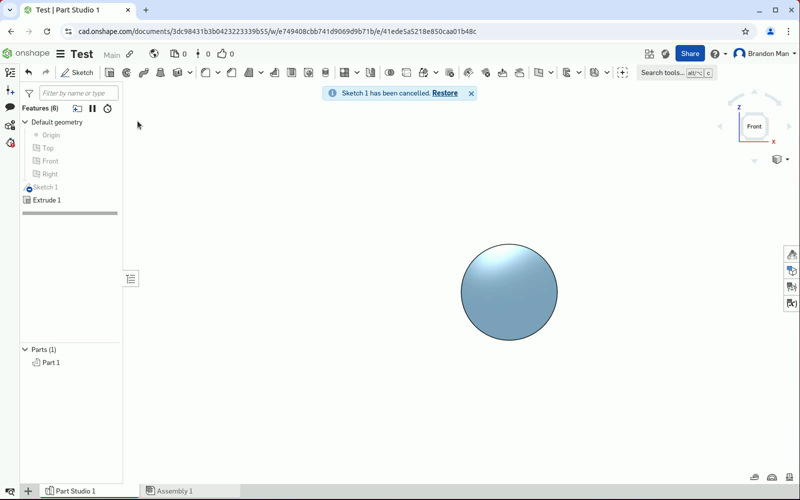
mouse_move(73, 189)
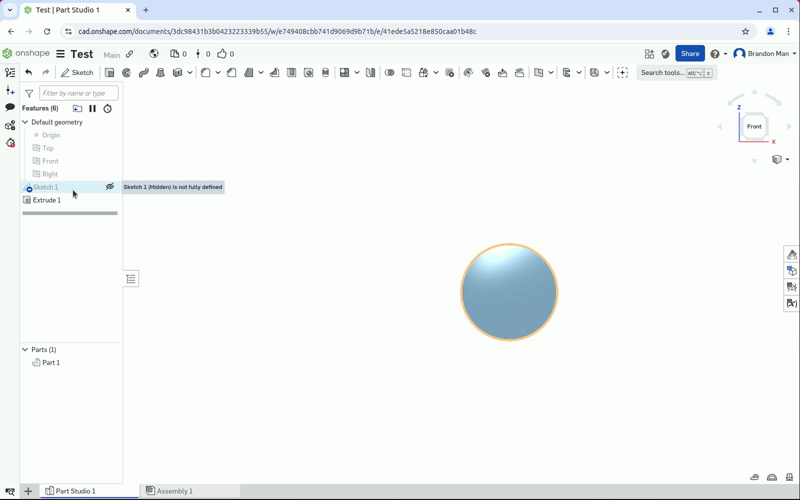
click(73, 189)
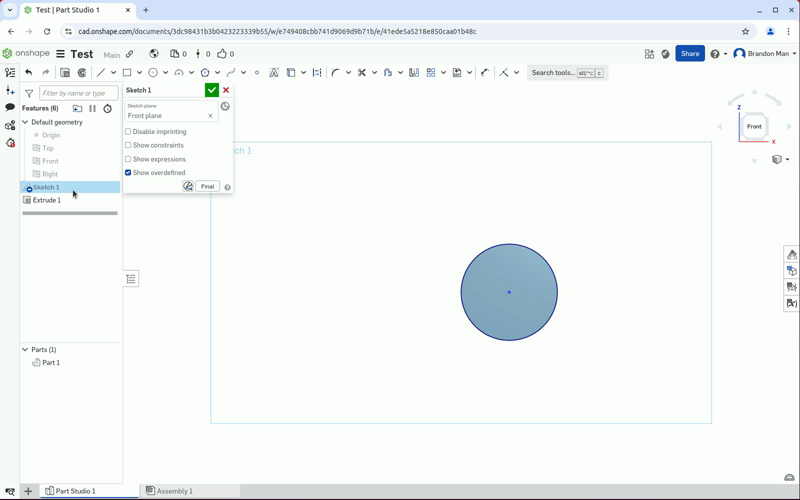
mouse_move(229, 92)
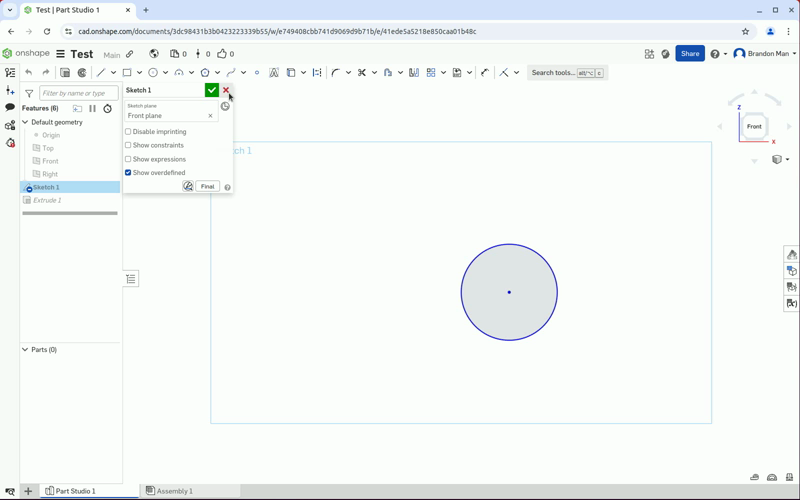
click(229, 92)
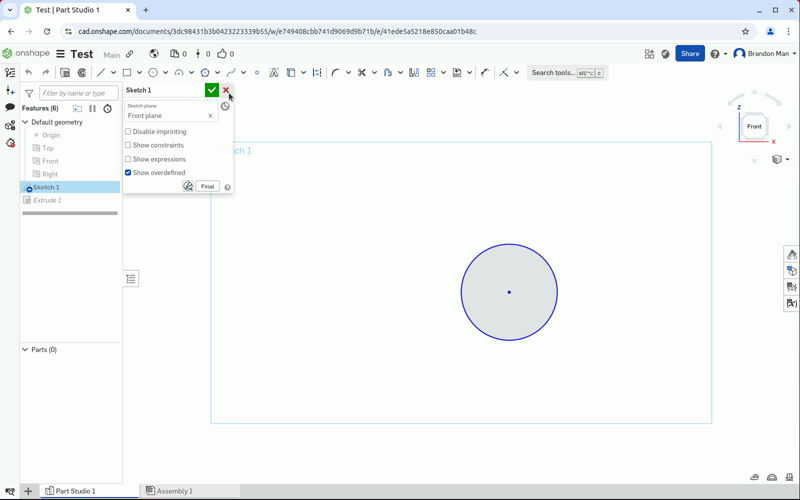
key(shift+s)
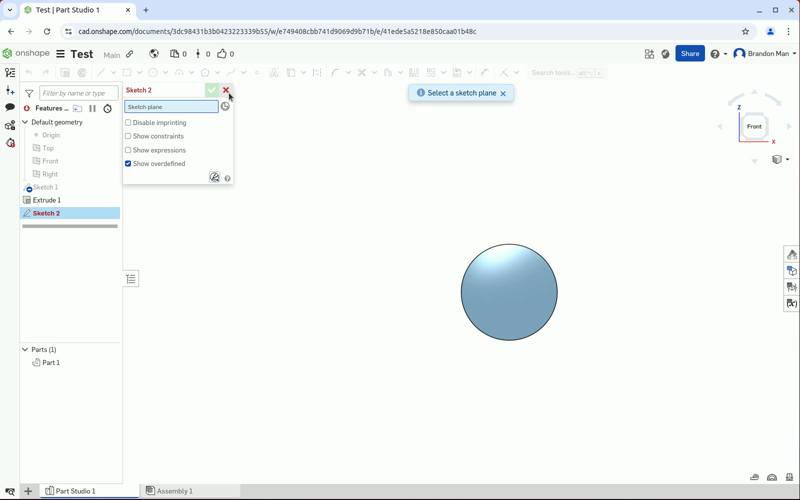
mouse_move(73, 163)
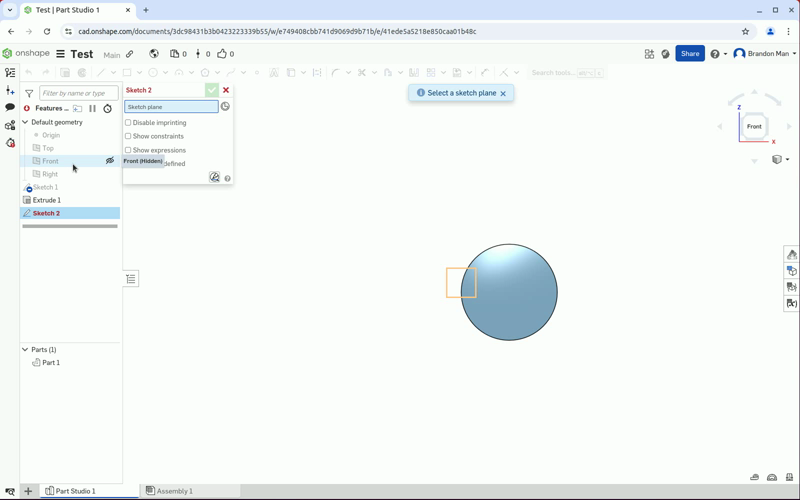
click(73, 163)
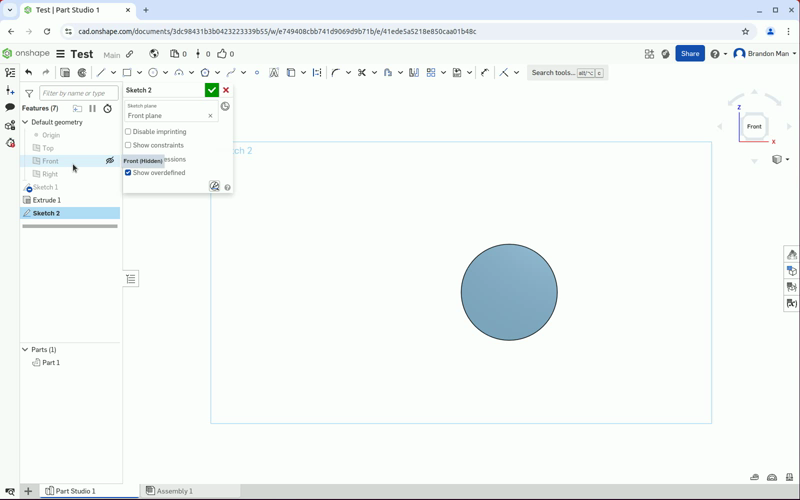
mouse_move(73, 352)
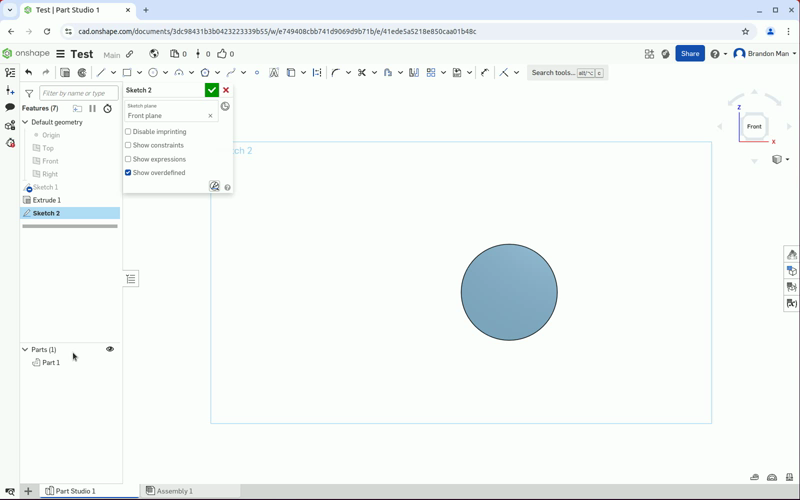
key(y)
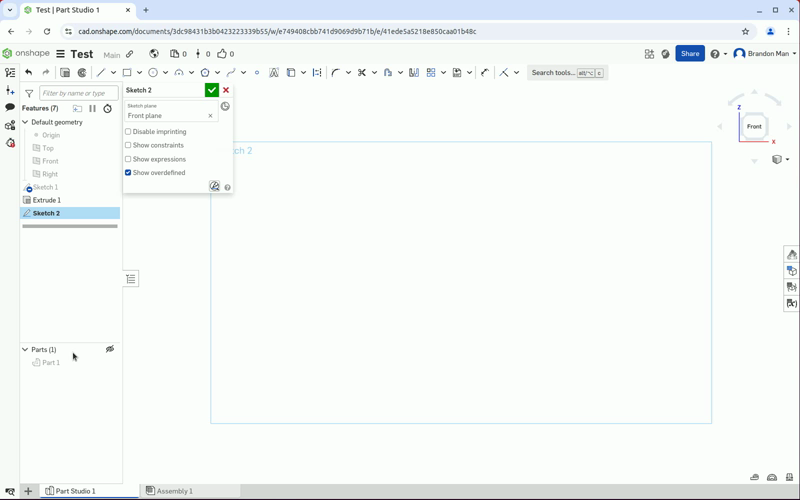
key(c)
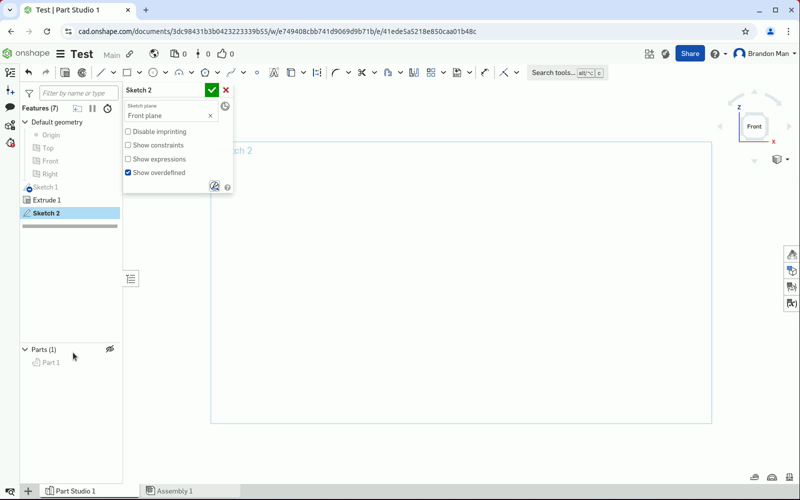
key_down(shift)
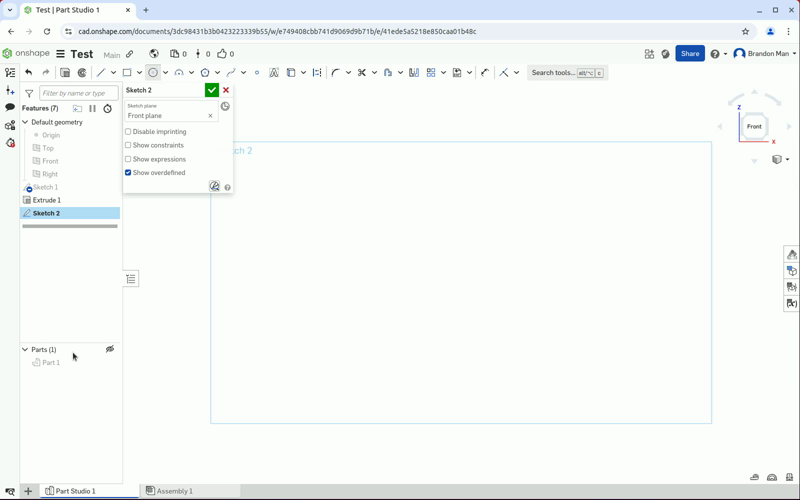
mouse_move(413, 292)
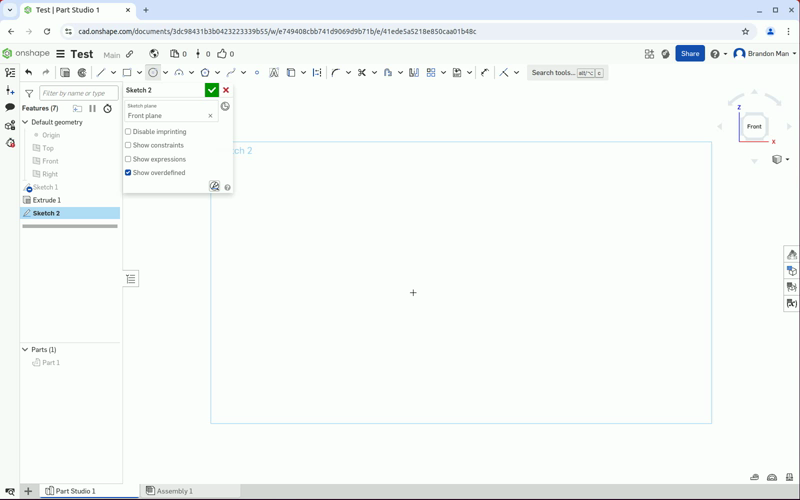
click(413, 292)
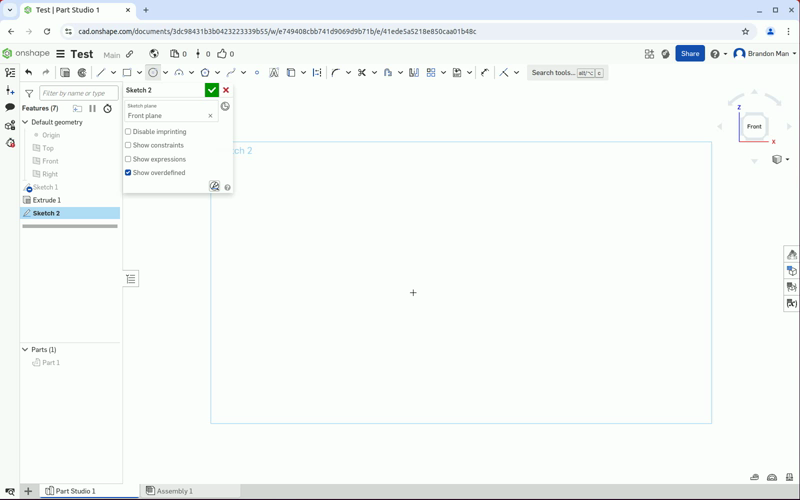
key_up(shift)
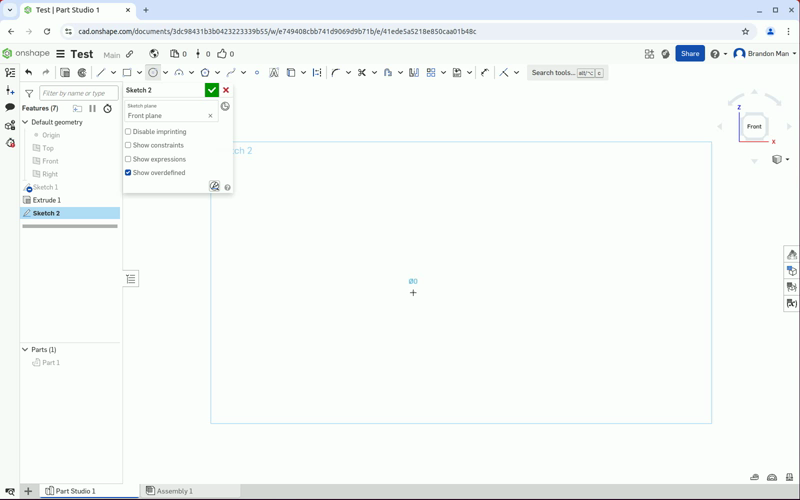
mouse_move(461, 292)
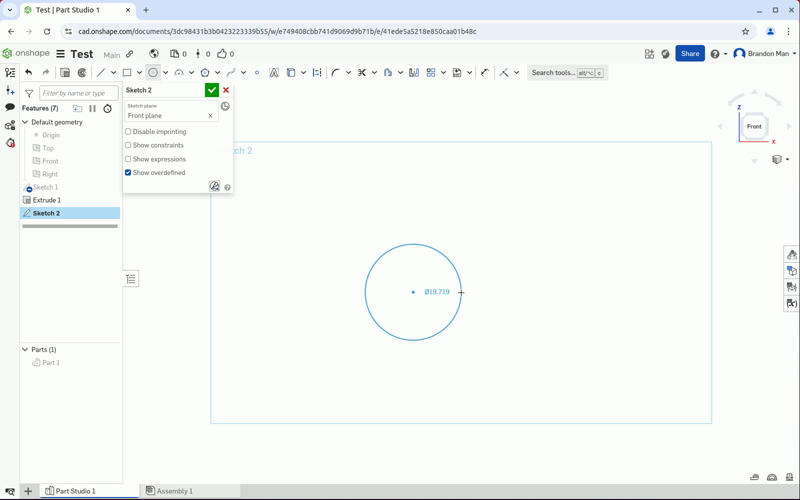
click(461, 292)
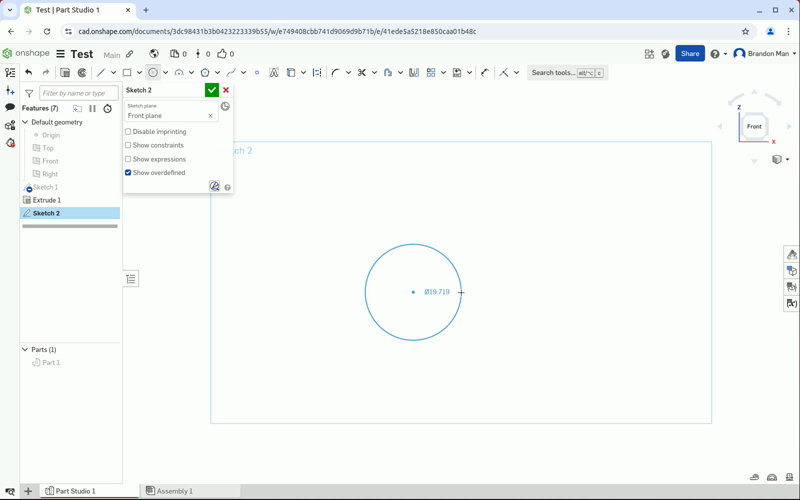
key(esc)
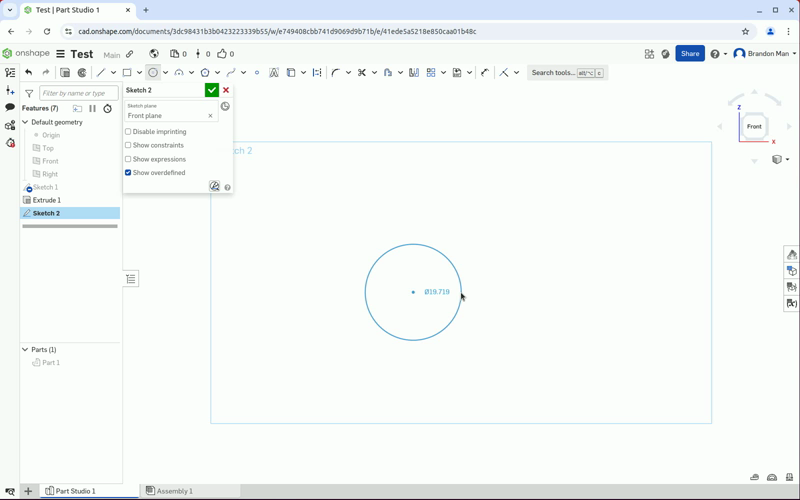
mouse_move(451, 299)
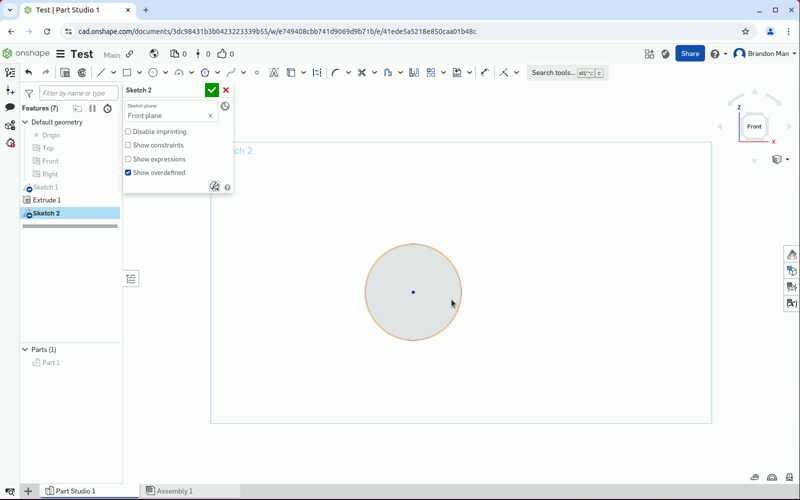
click(451, 299)
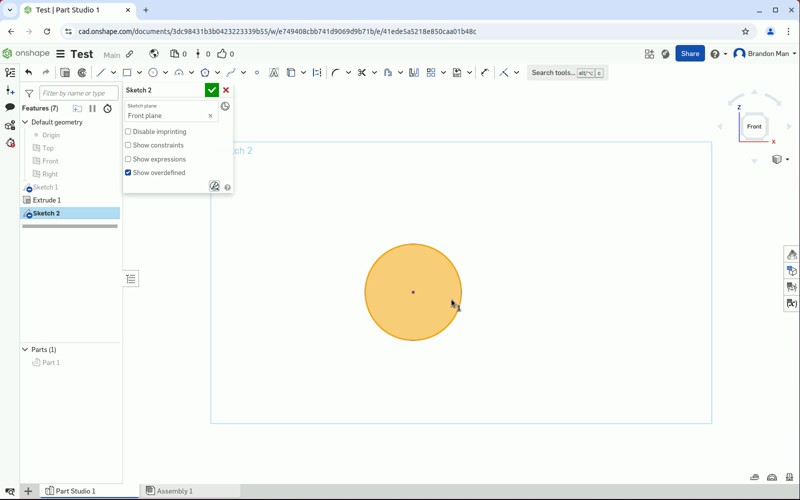
mouse_move(73, 352)
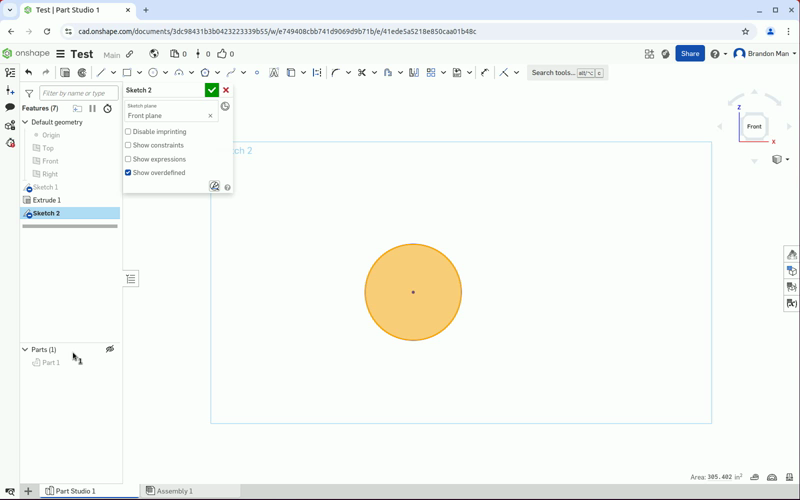
key(shift+y)
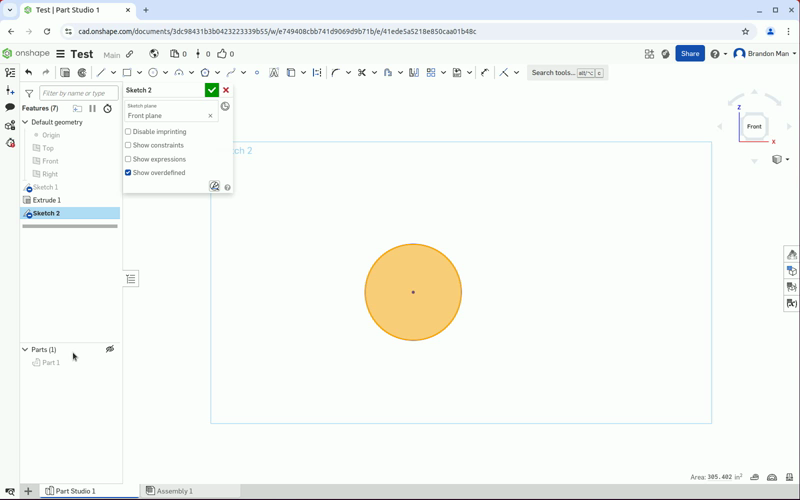
key(shift+e)
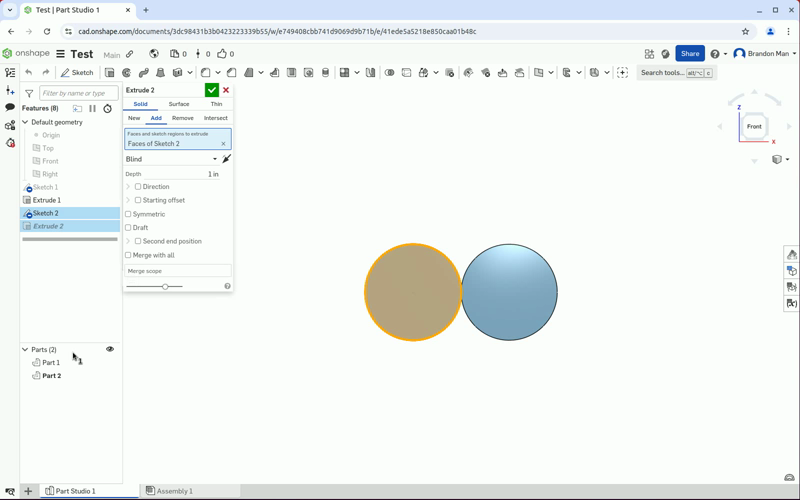
mouse_move(143, 106)
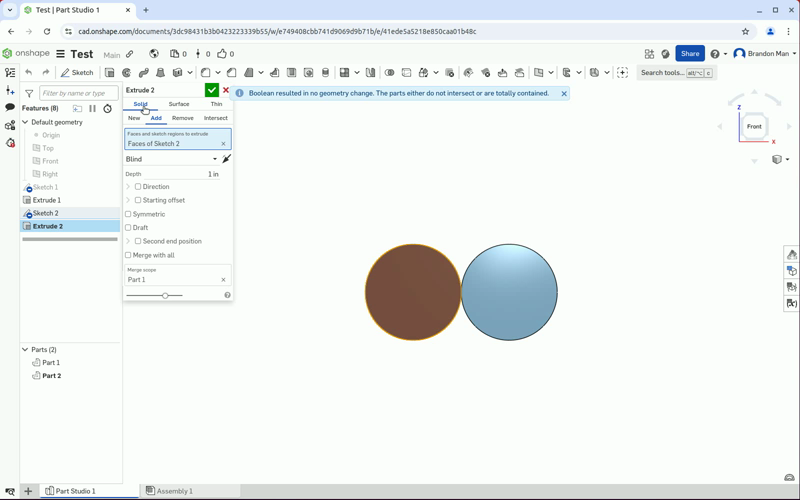
click(143, 106)
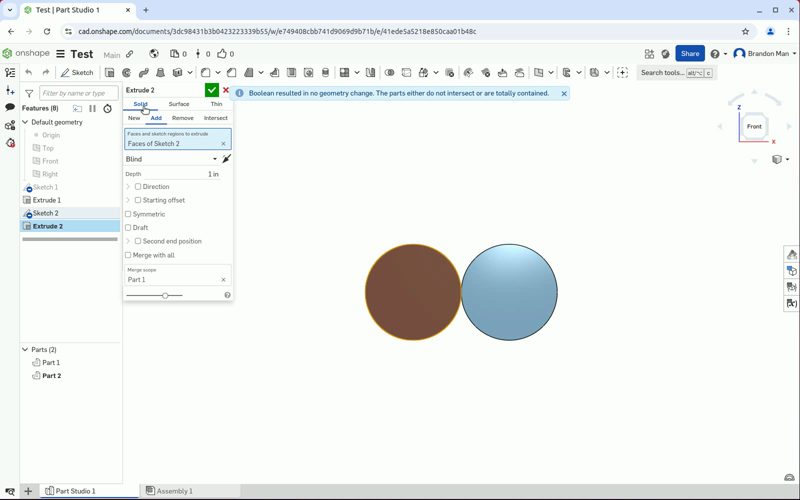
mouse_move(137, 120)
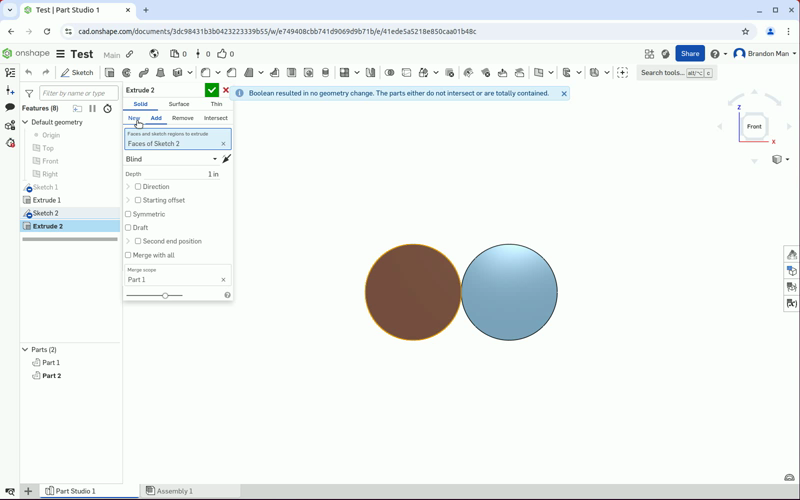
click(137, 120)
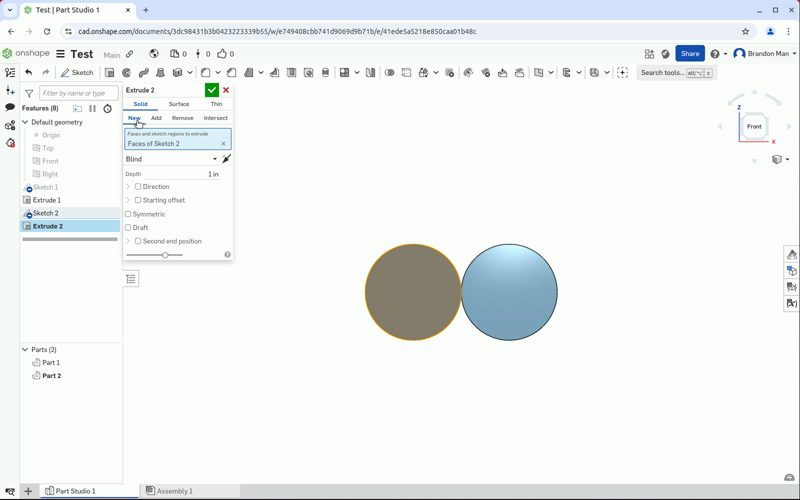
key(tab, 4)
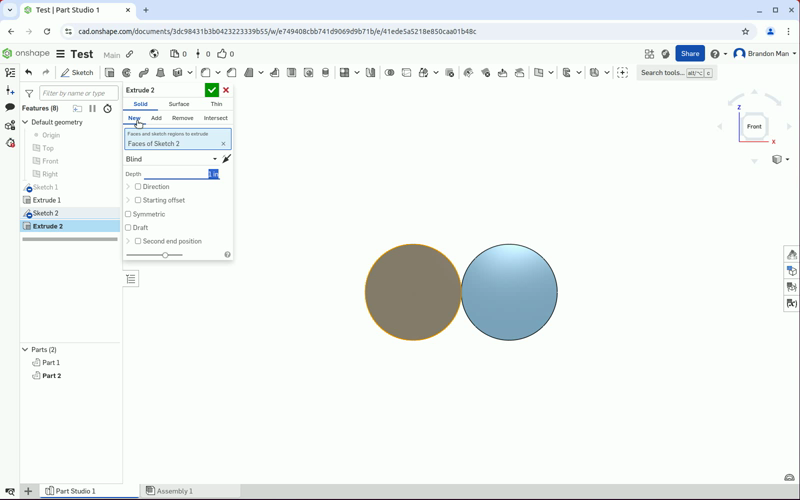
text(23.108)
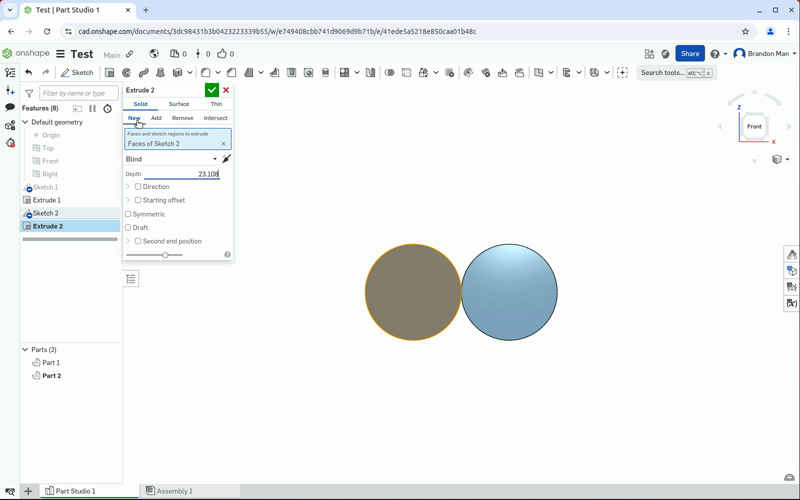
key(enter)
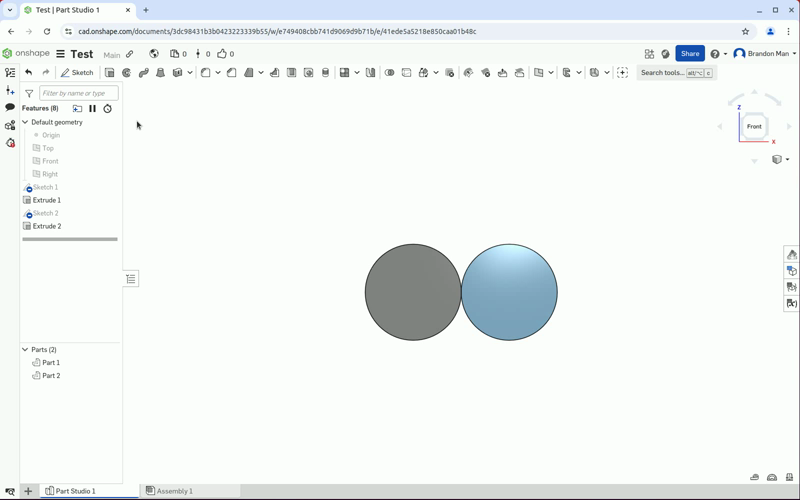
key(shift+h)
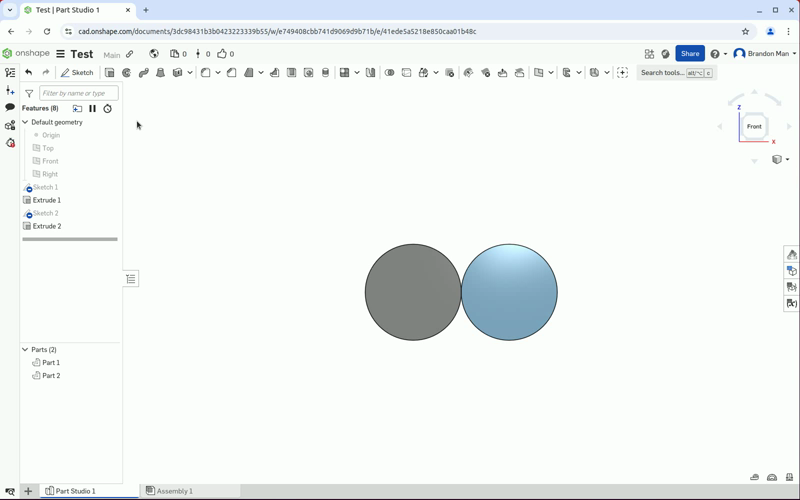
key(shift+h)
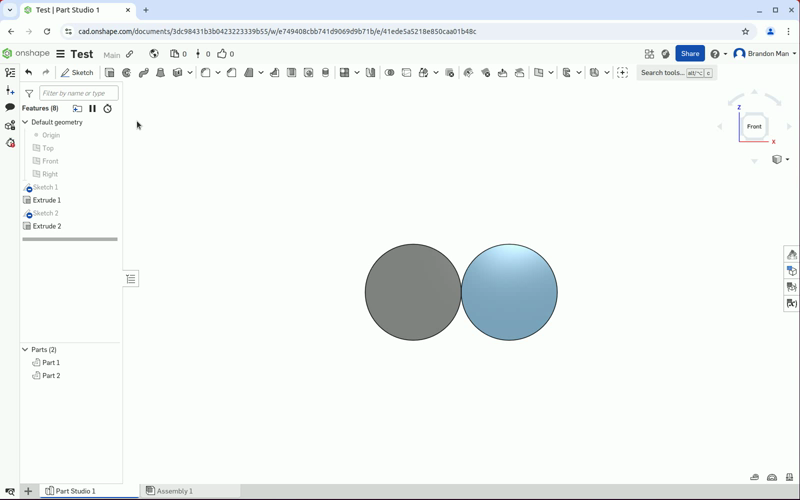
mouse_move(73, 189)
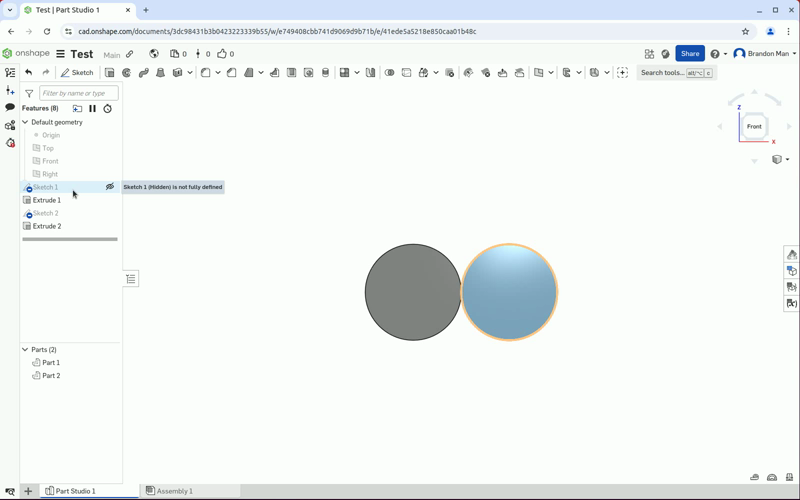
click(73, 189)
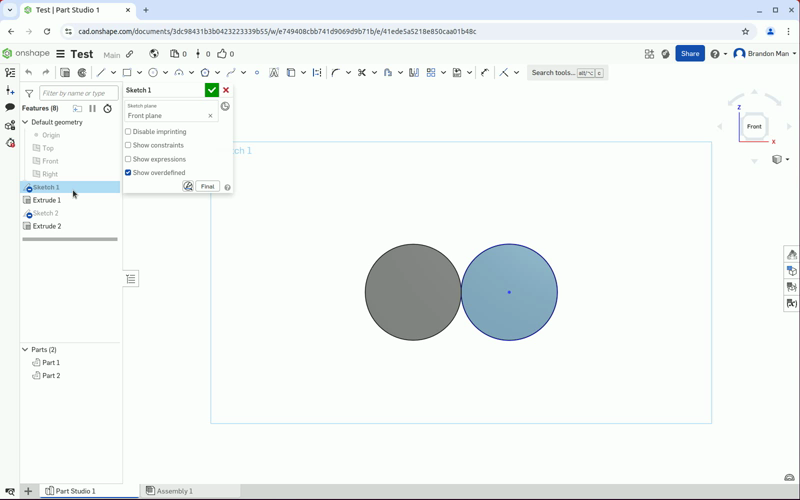
mouse_move(229, 92)
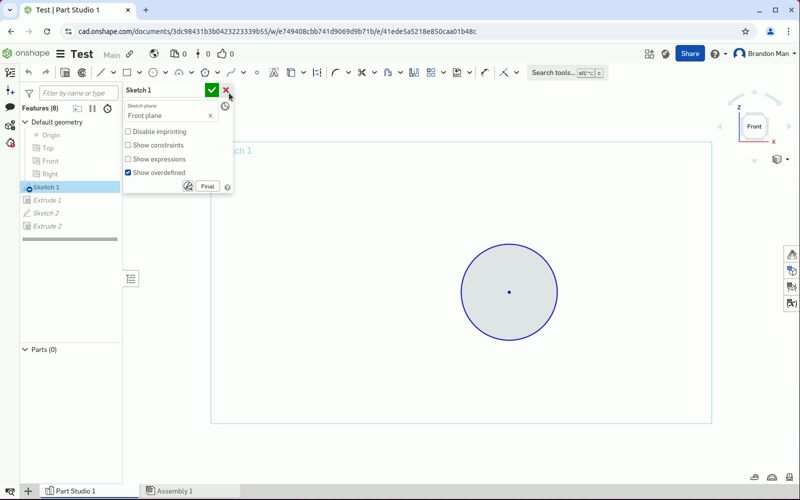
click(229, 92)
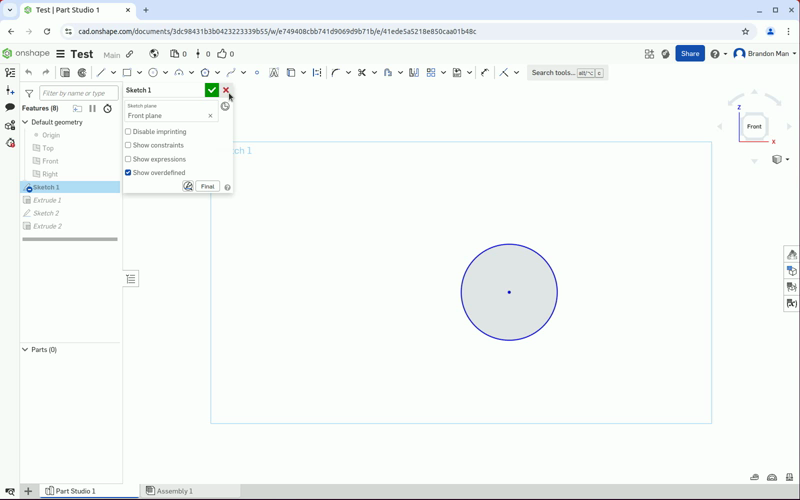
key(shift+s)
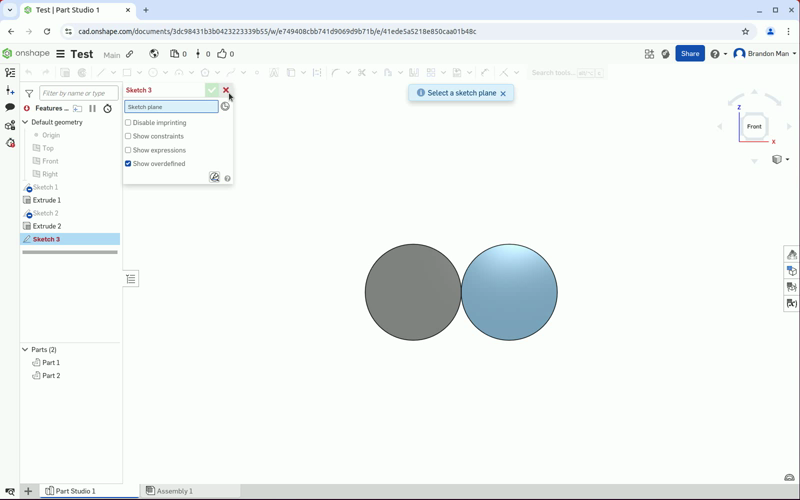
mouse_move(73, 163)
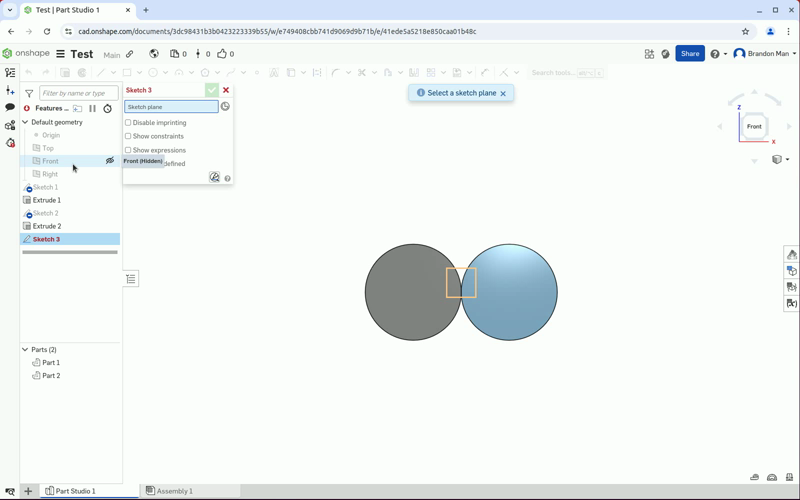
click(73, 163)
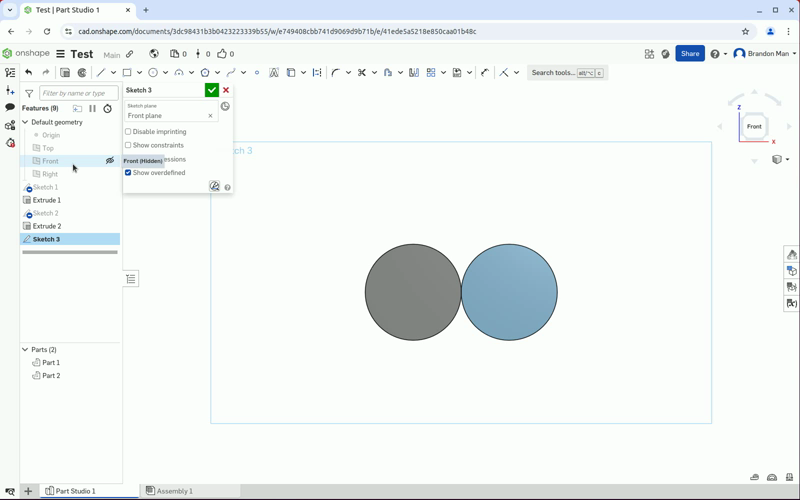
mouse_move(73, 352)
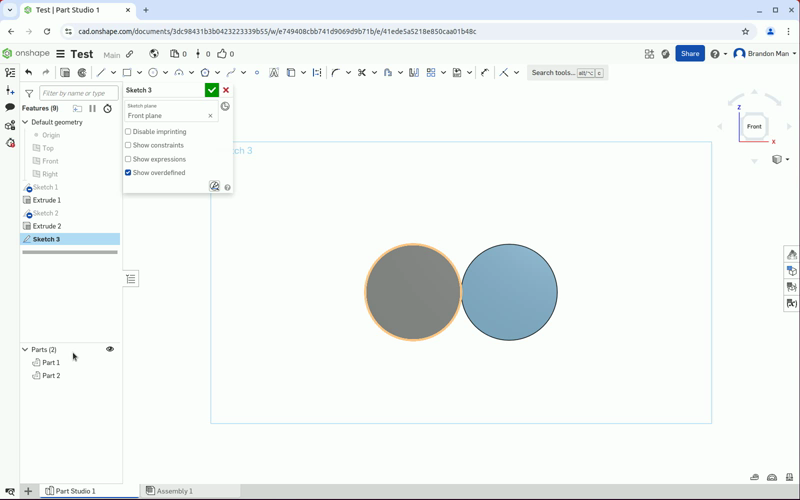
key(y)
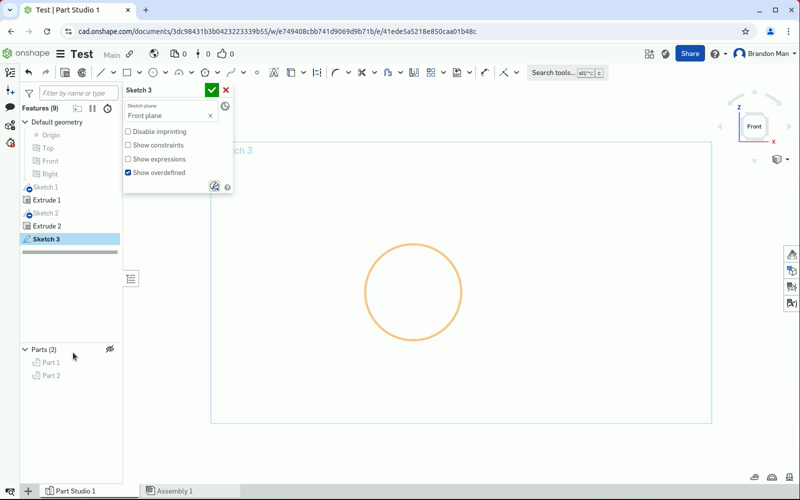
key(l)
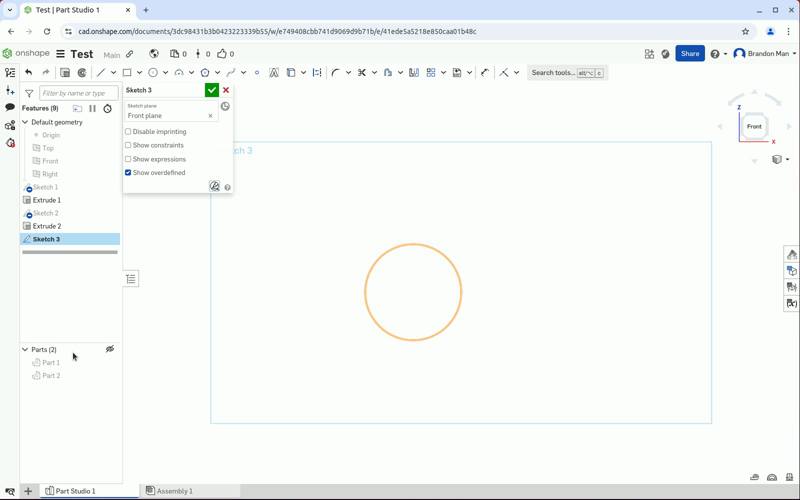
key_down(shift)
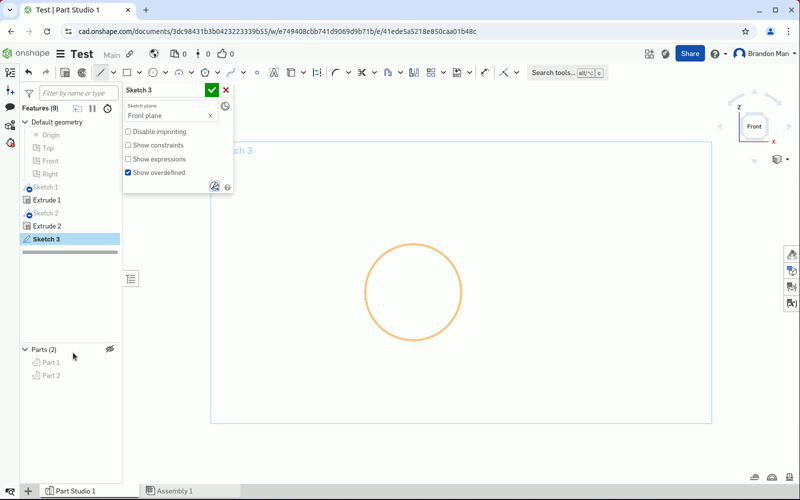
mouse_move(348, 347)
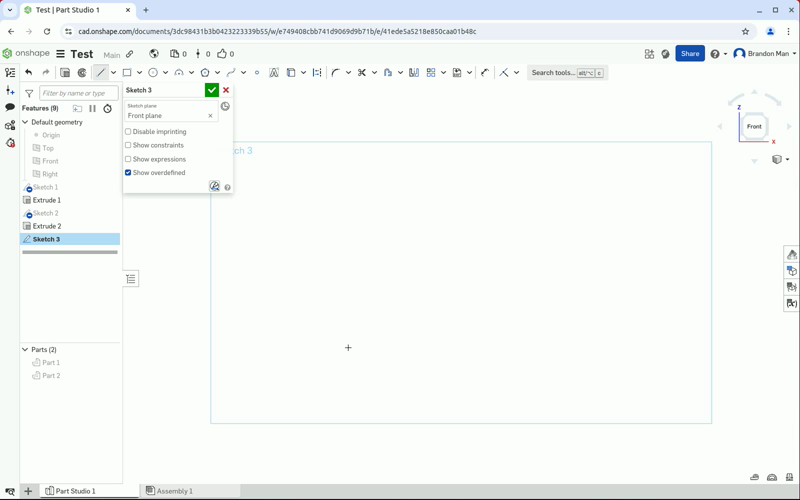
click(348, 347)
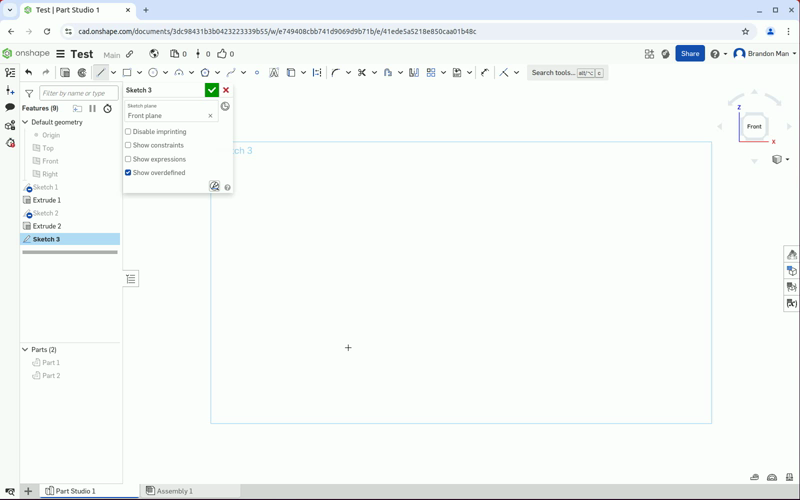
key_up(shift)
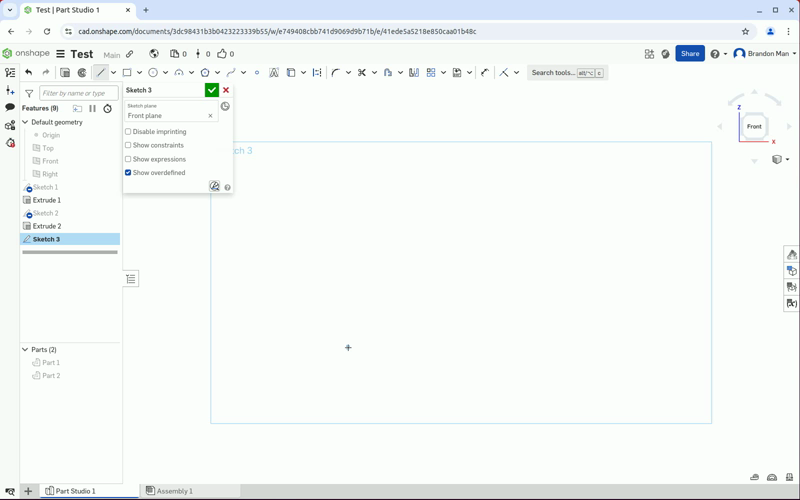
key_down(shift)
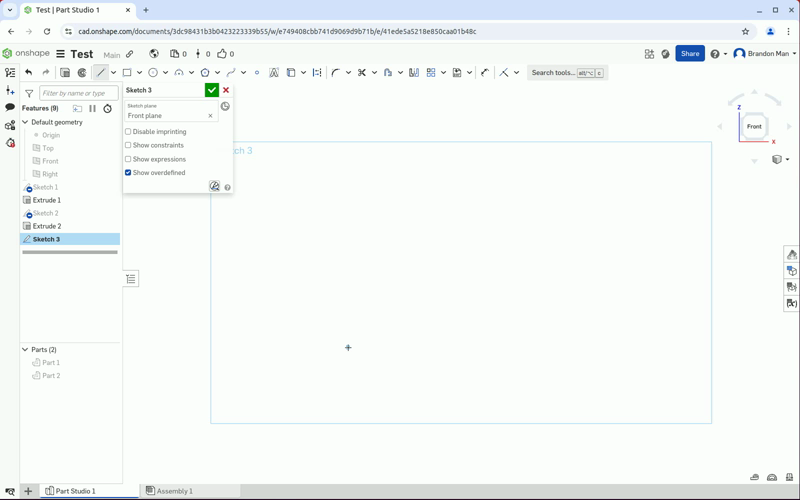
mouse_move(572, 347)
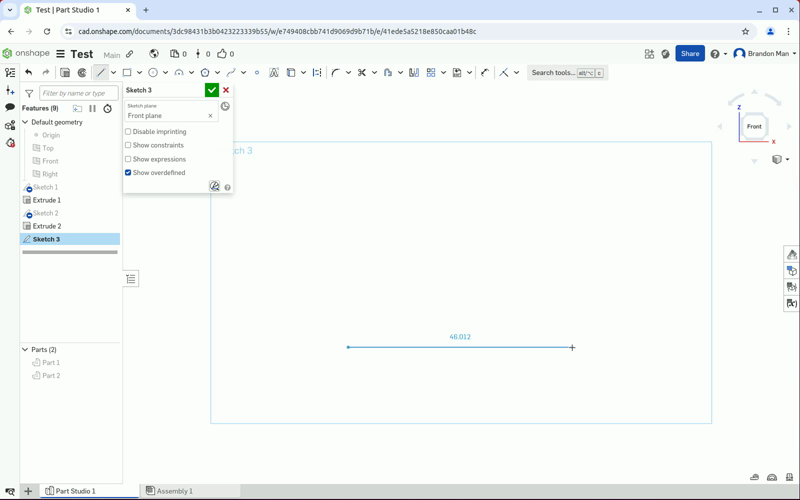
click(572, 347)
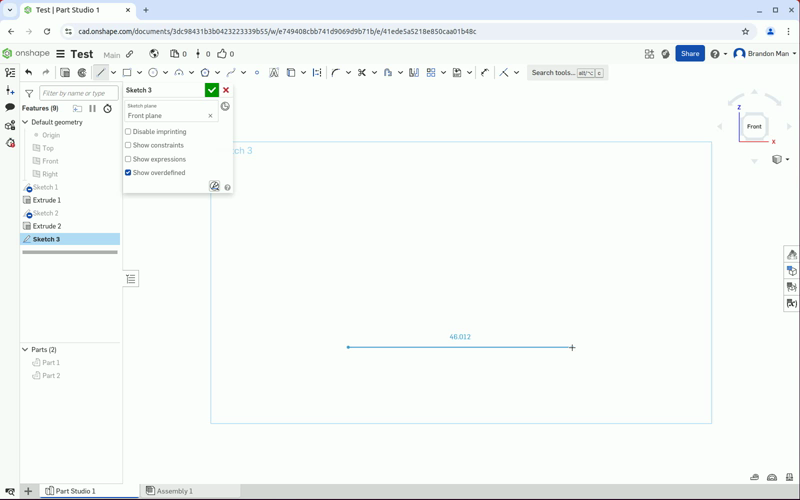
key_up(shift)
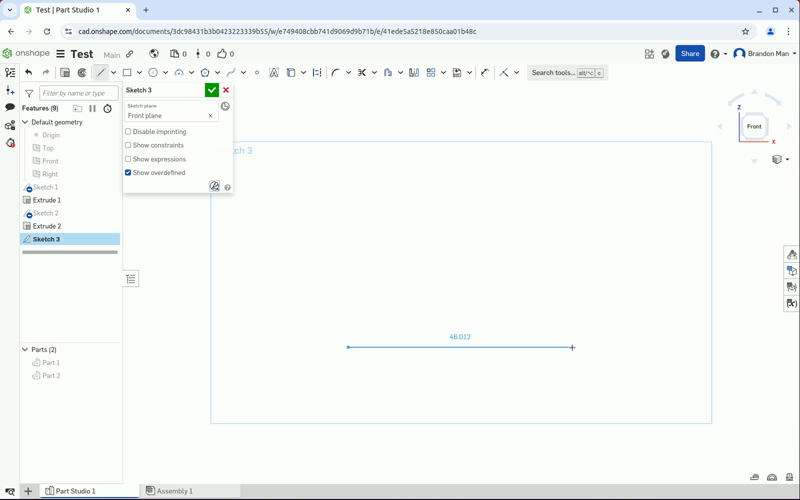
key_down(shift)
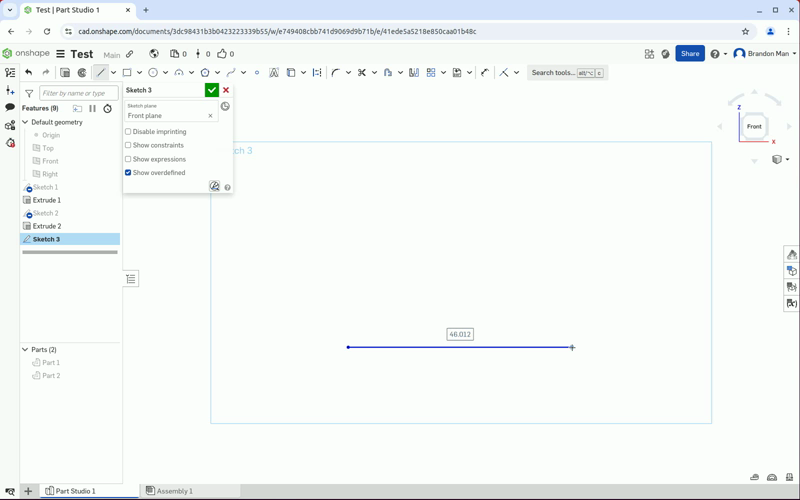
mouse_move(589, 347)
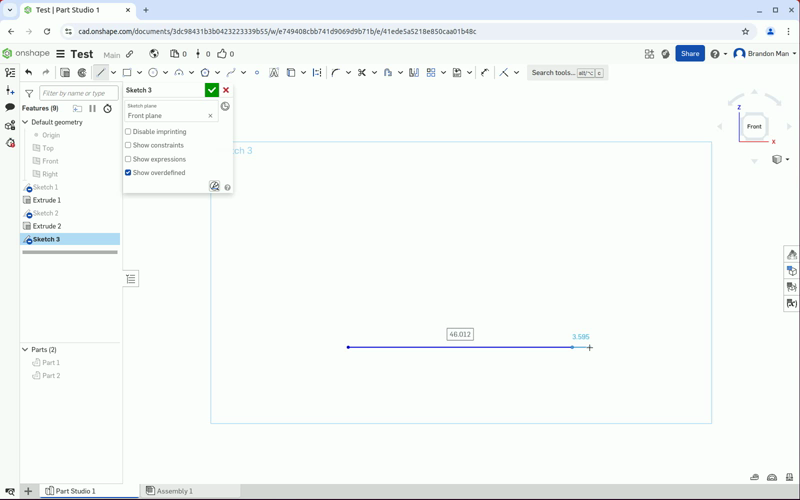
mouse_move(572, 340)
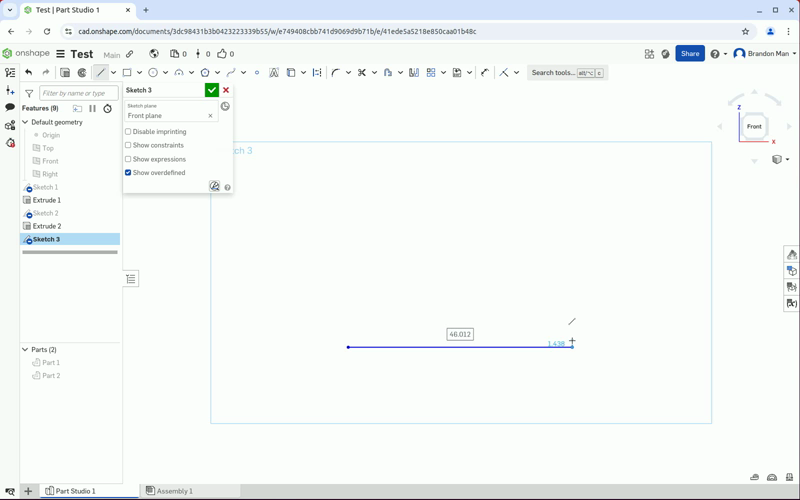
scroll(6)
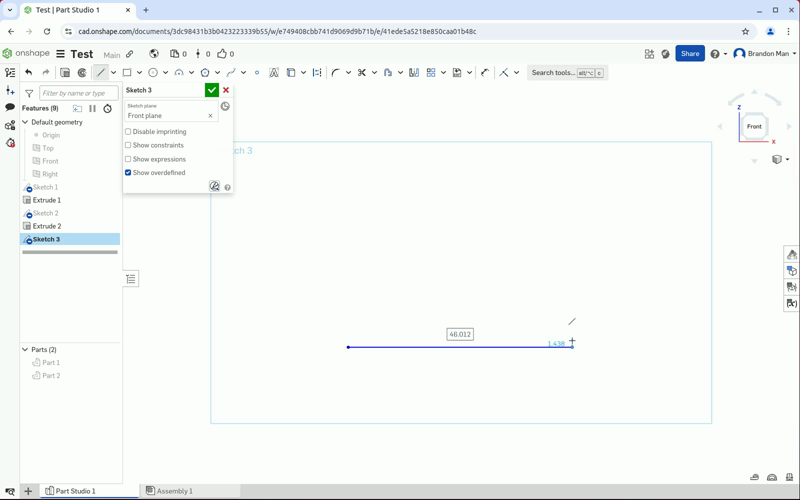
scroll(6)
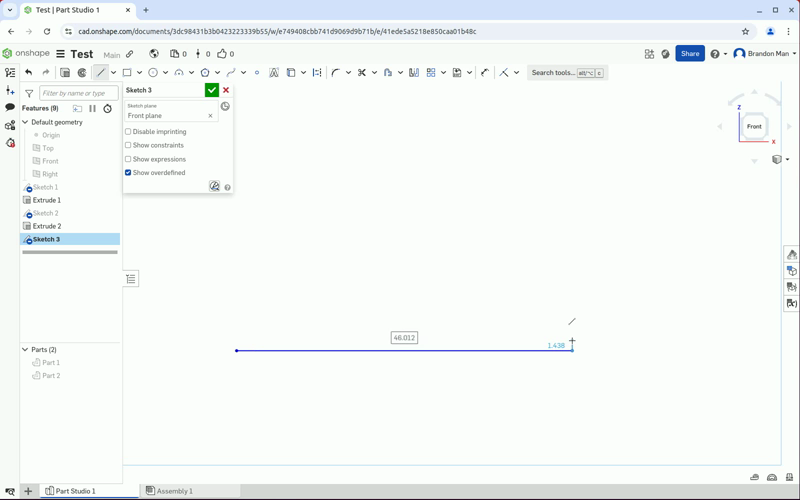
scroll(6)
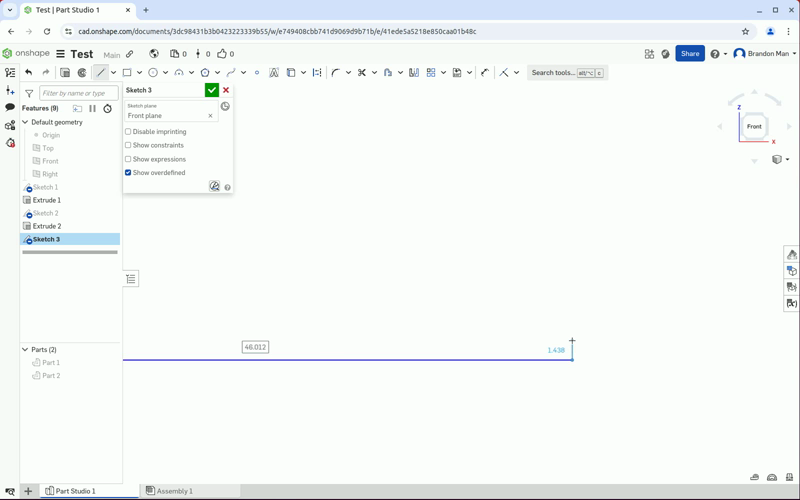
scroll(6)
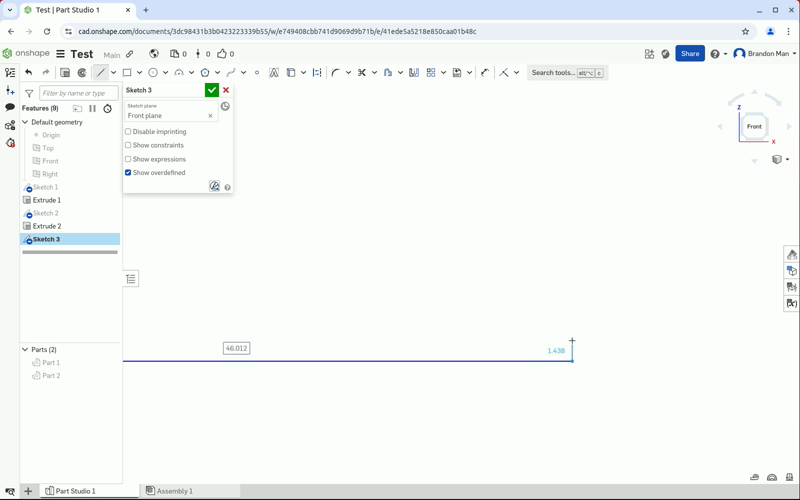
scroll(6)
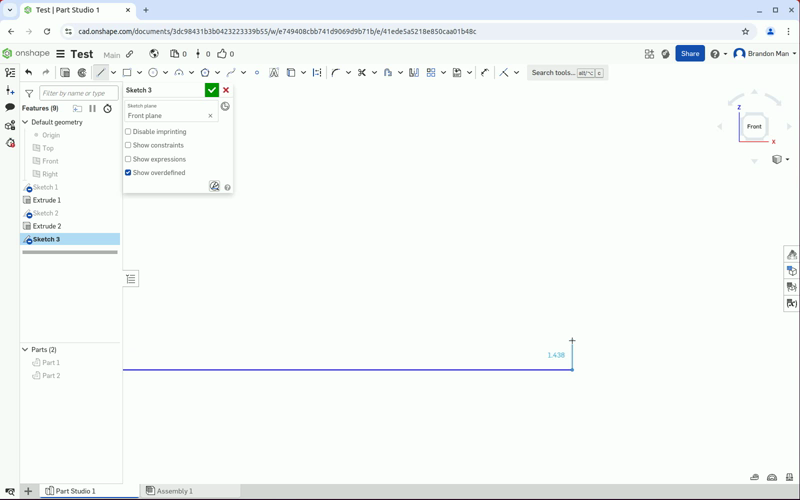
scroll(6)
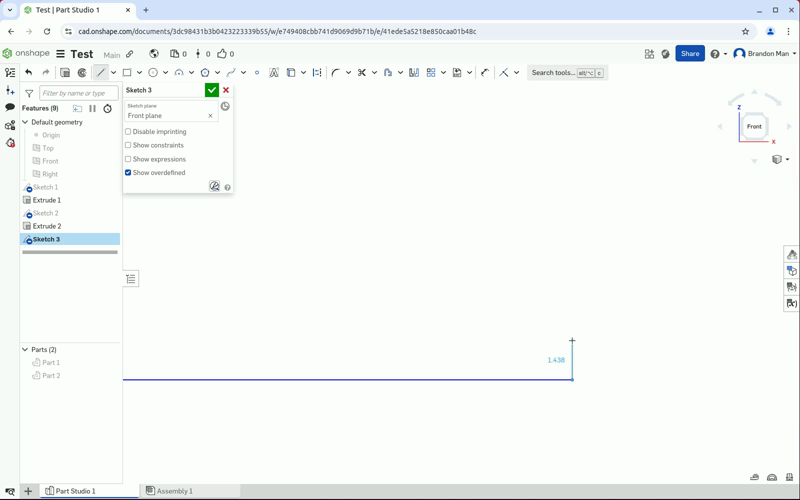
scroll(6)
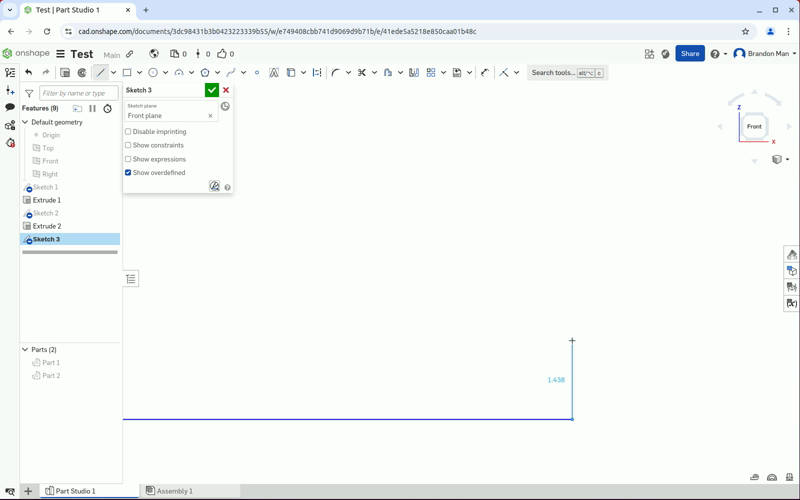
click(572, 340)
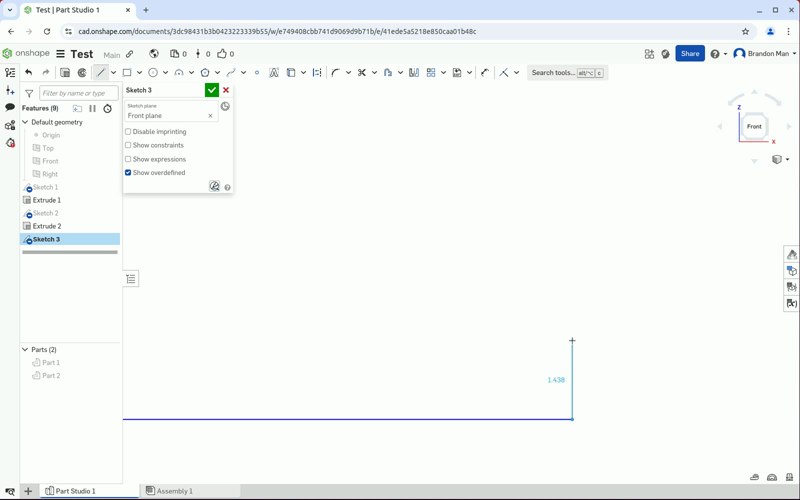
scroll(-6)
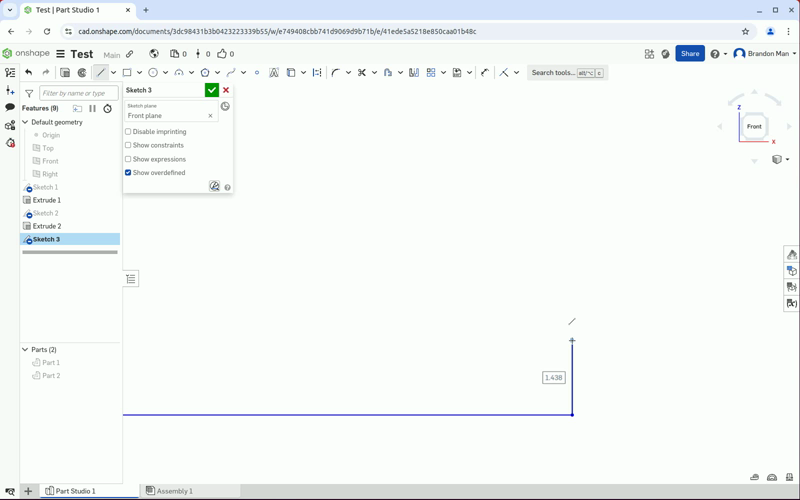
scroll(-6)
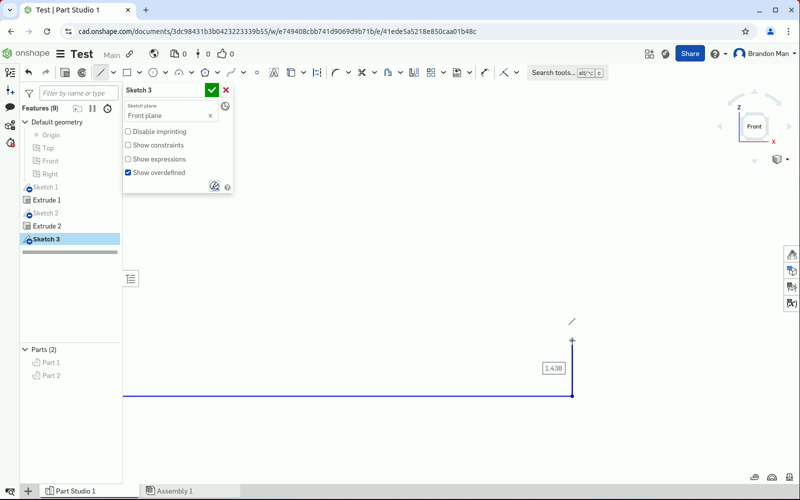
scroll(-6)
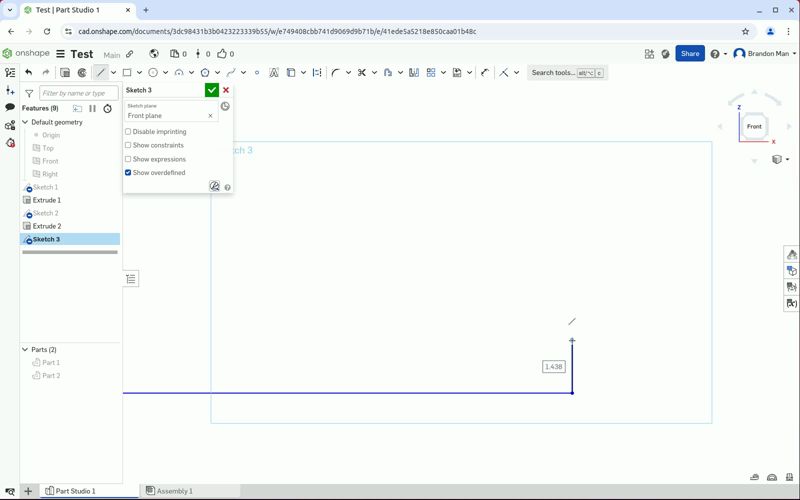
scroll(-6)
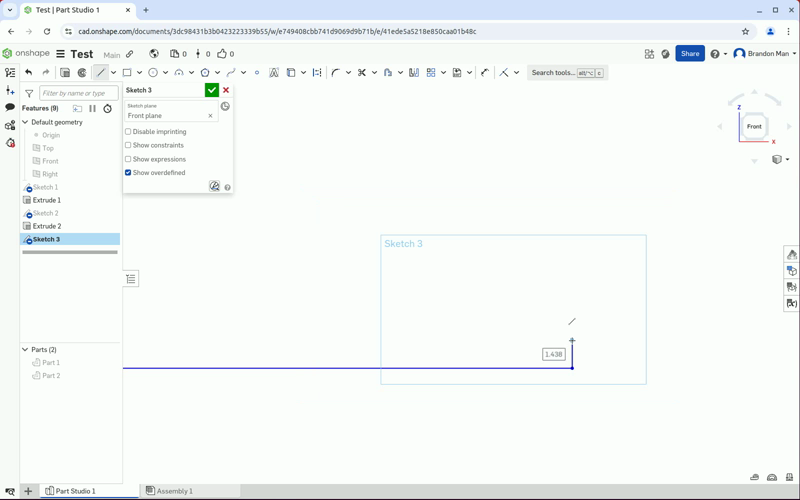
scroll(-6)
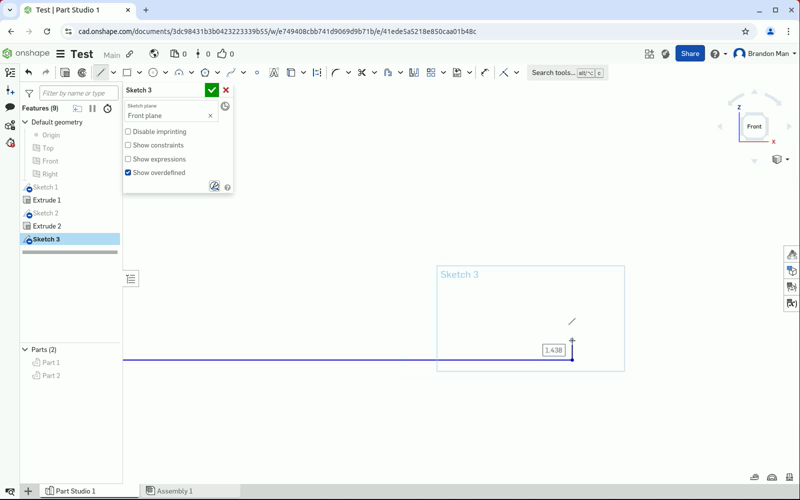
scroll(-6)
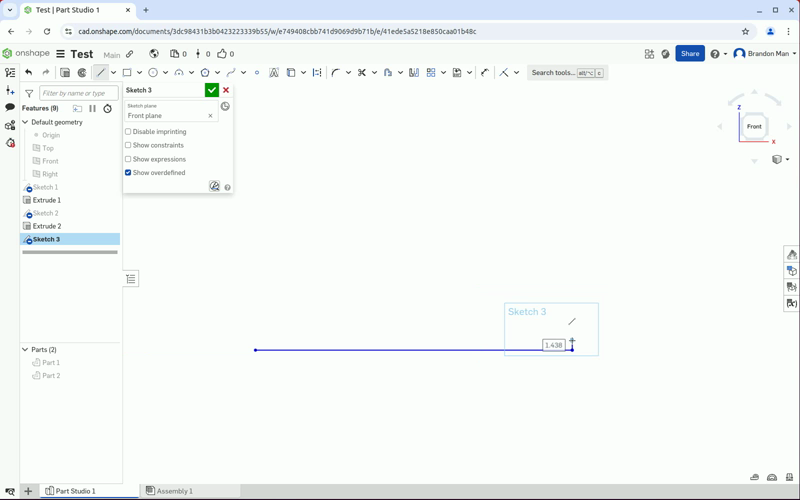
scroll(-6)
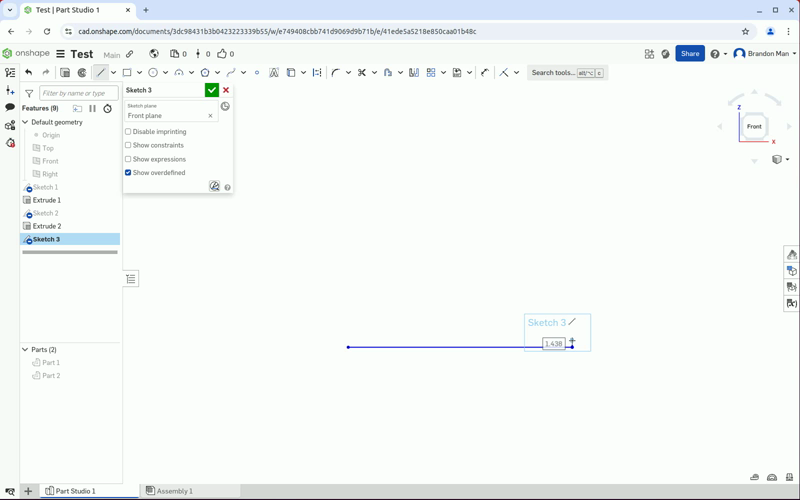
key_up(shift)
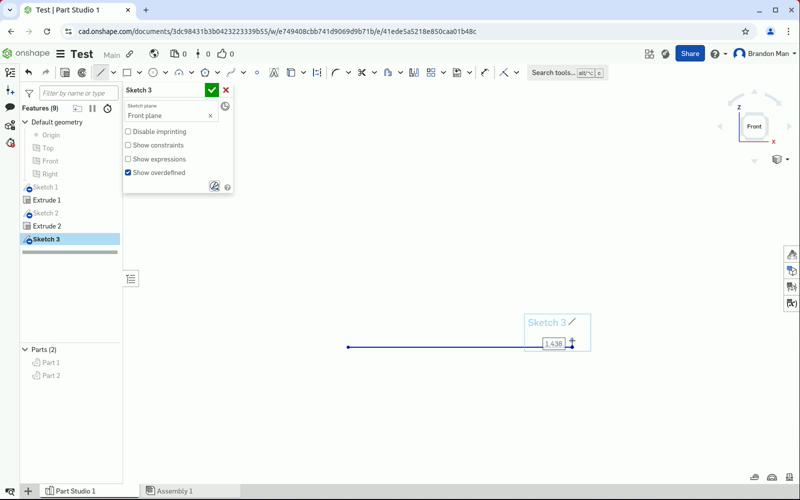
key_down(shift)
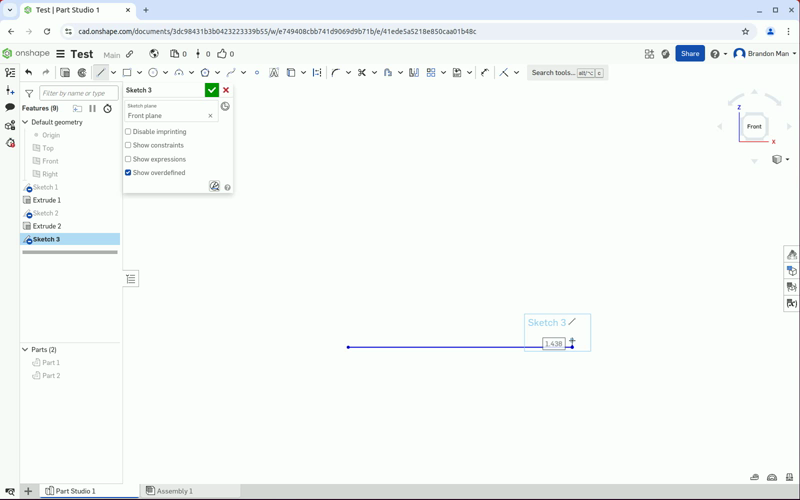
mouse_move(508, 340)
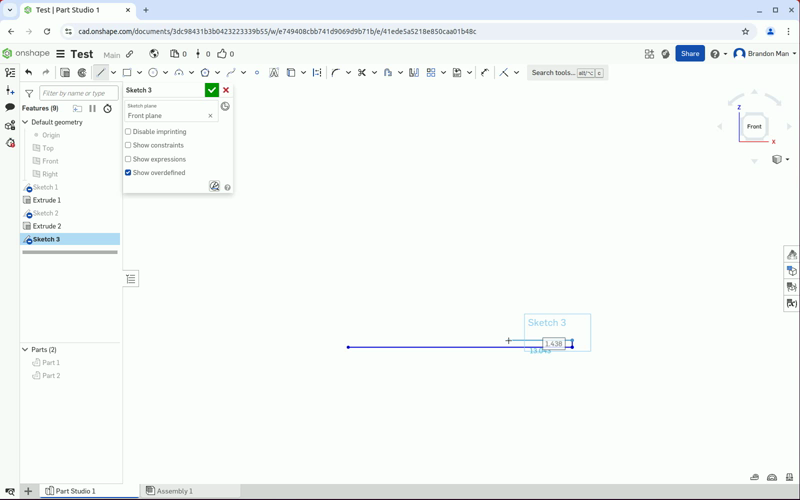
click(508, 340)
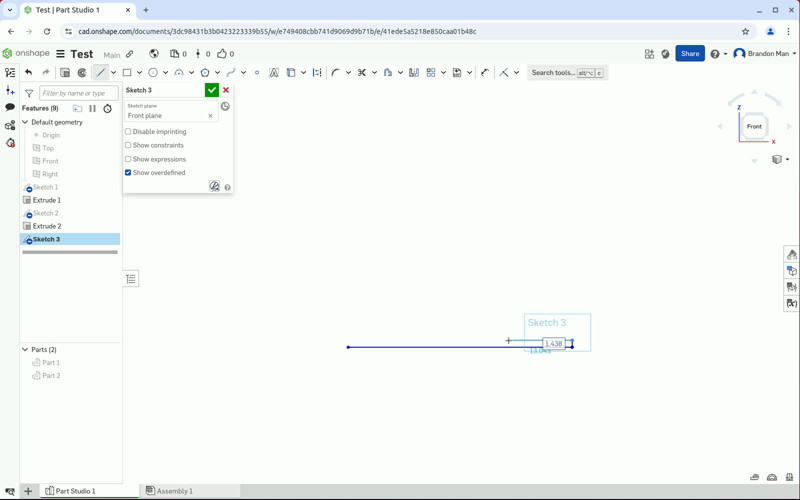
key_up(shift)
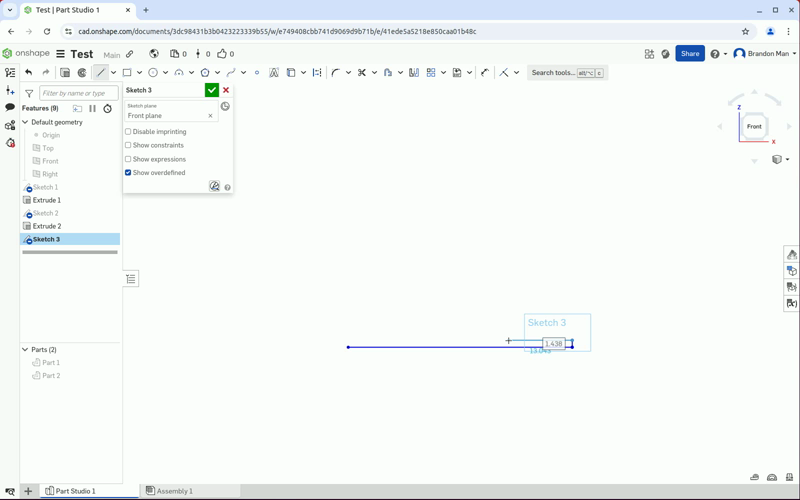
key_down(shift)
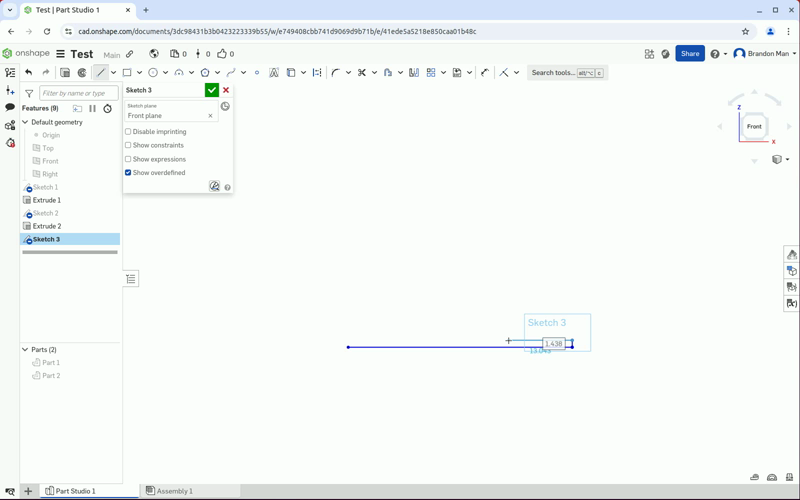
mouse_move(411, 340)
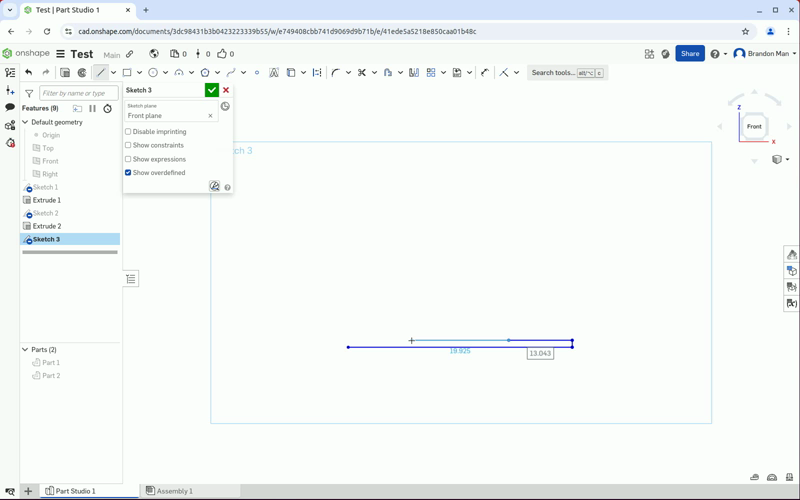
click(411, 340)
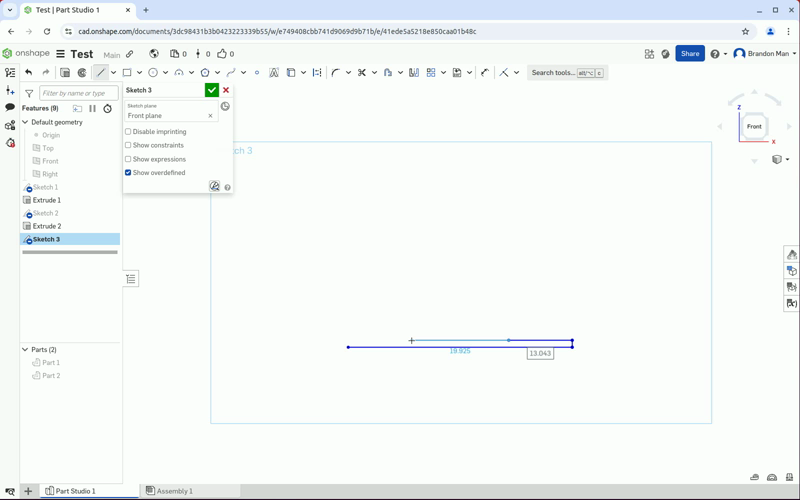
key_up(shift)
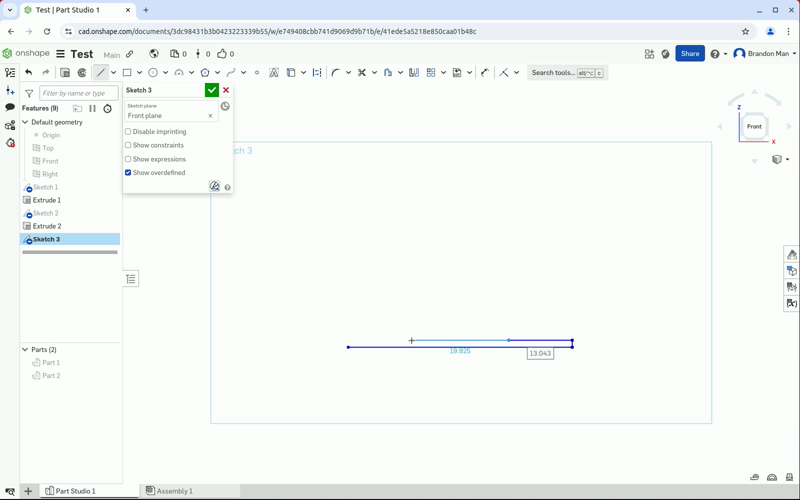
key_down(shift)
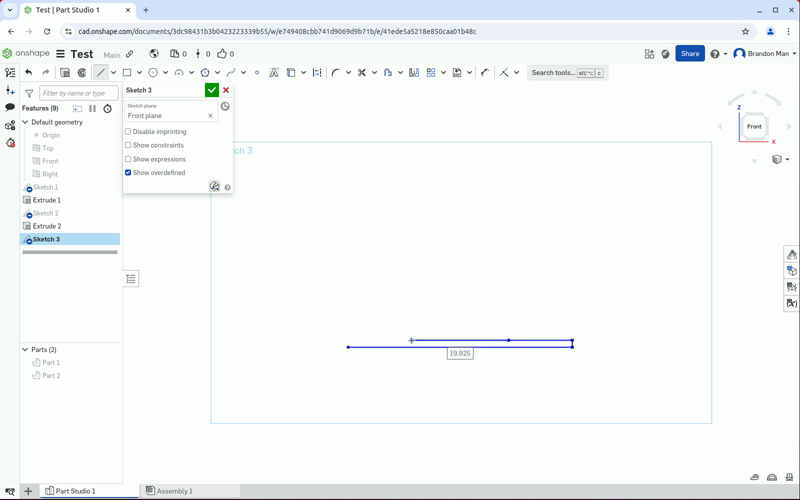
mouse_move(348, 340)
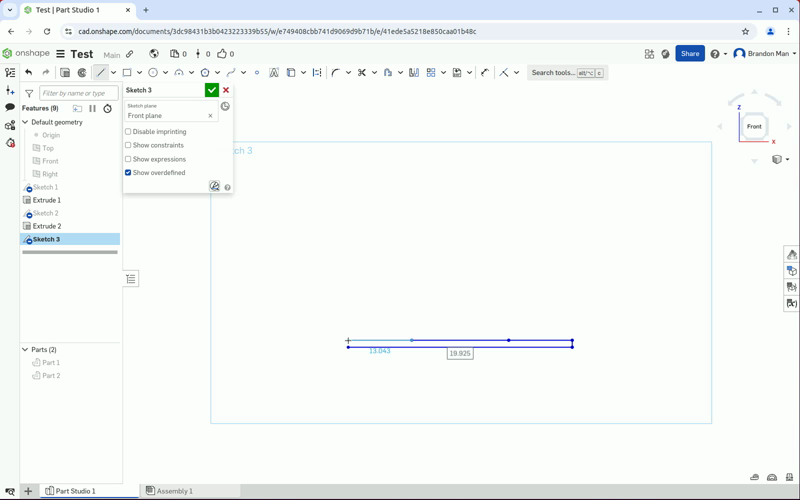
click(348, 340)
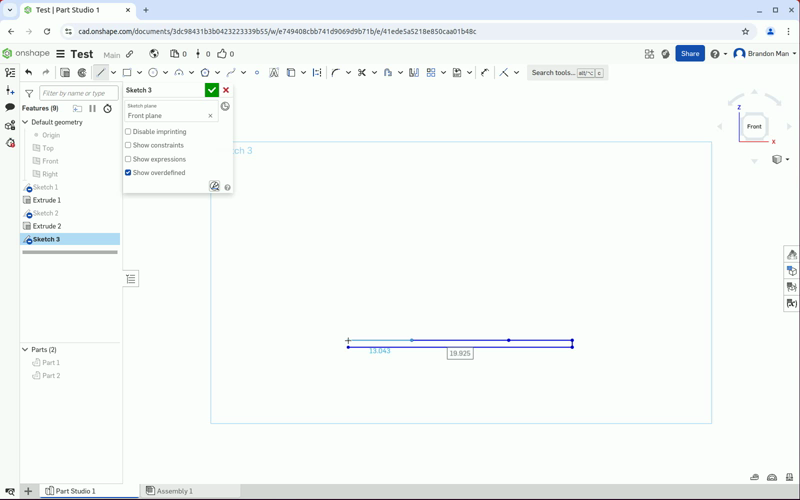
key_up(shift)
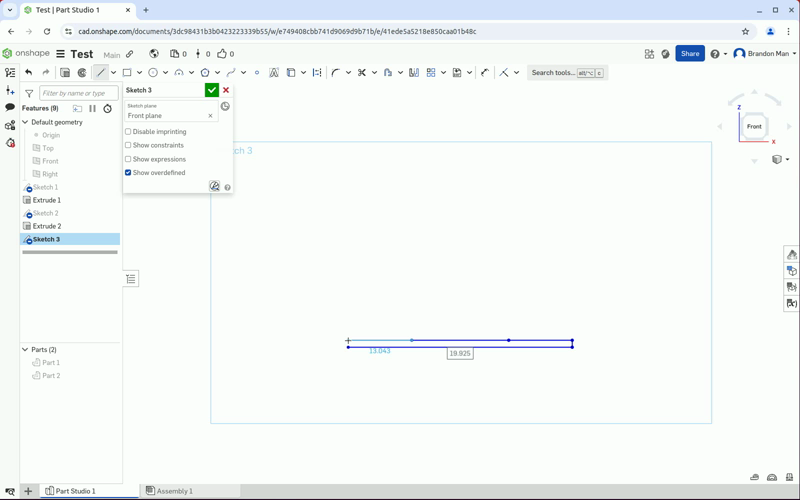
mouse_move(378, 340)
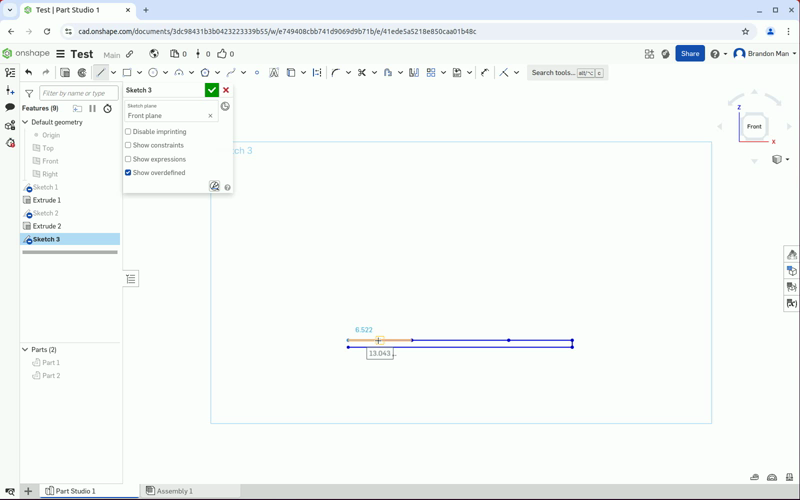
key_down(shift)
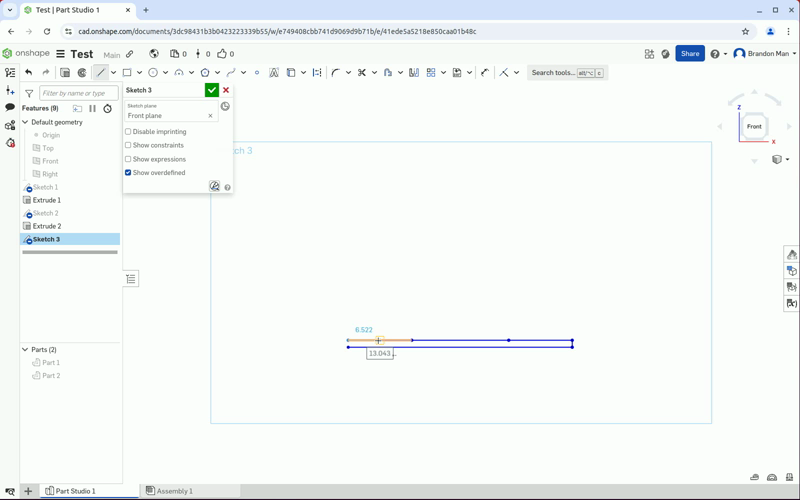
mouse_move(348, 347)
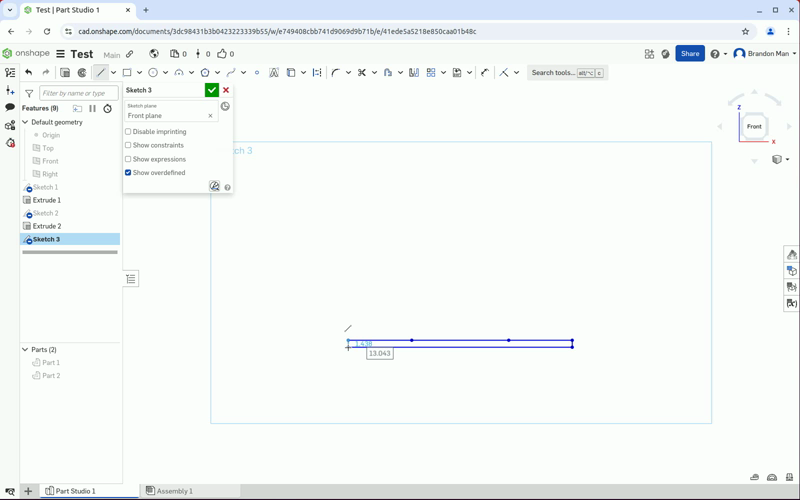
scroll(6)
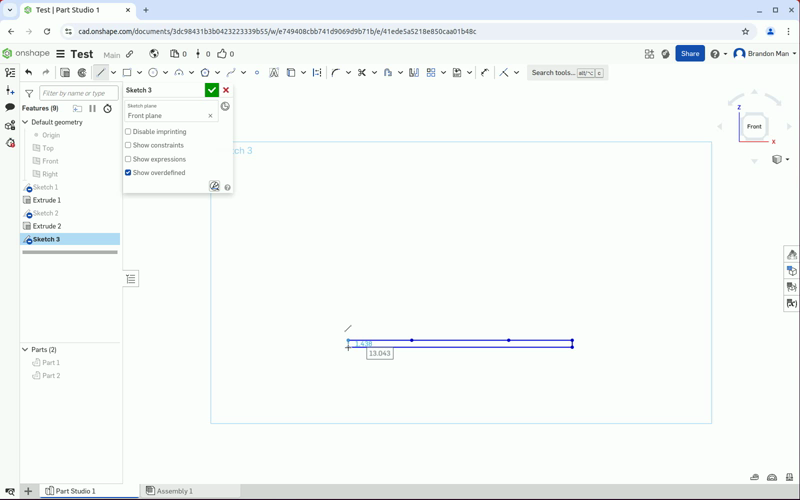
scroll(6)
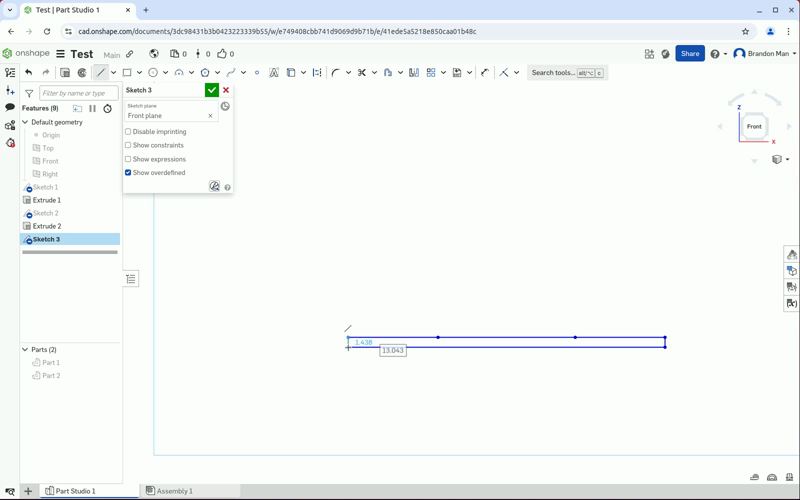
scroll(6)
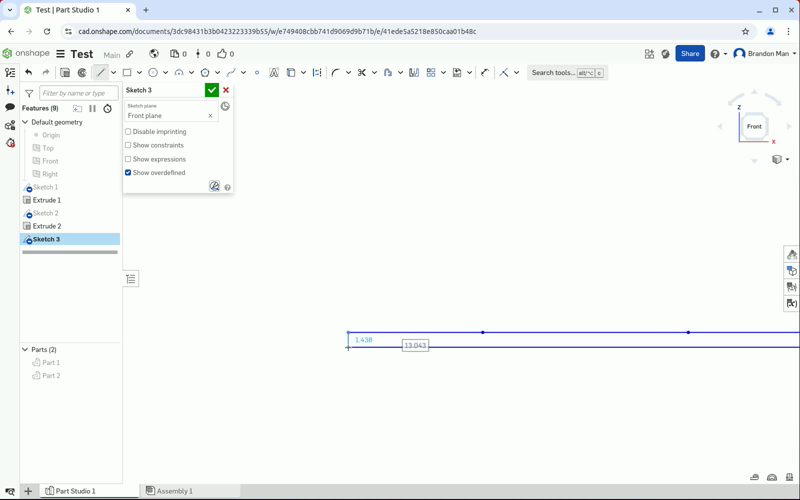
scroll(6)
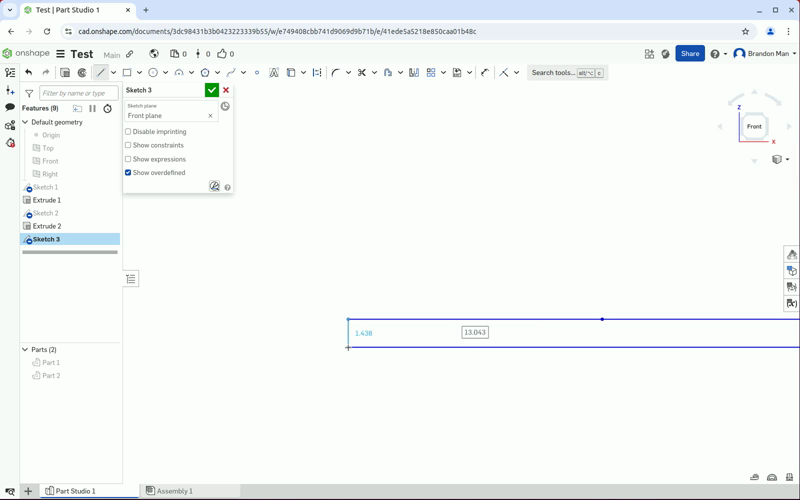
scroll(6)
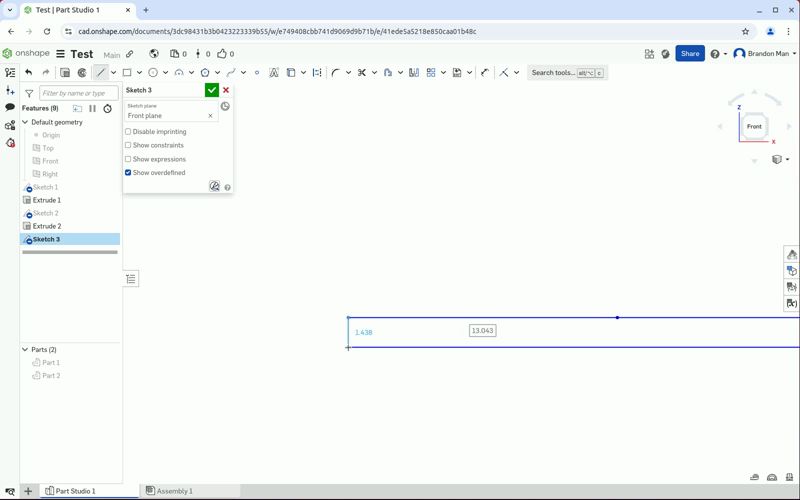
scroll(6)
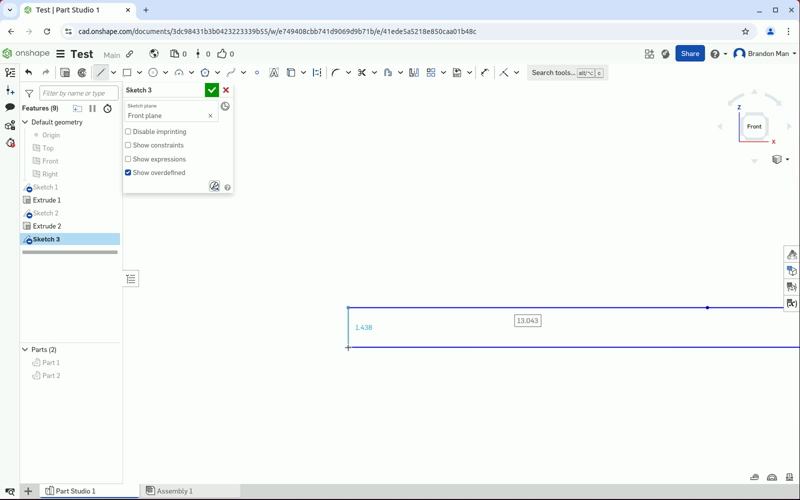
scroll(6)
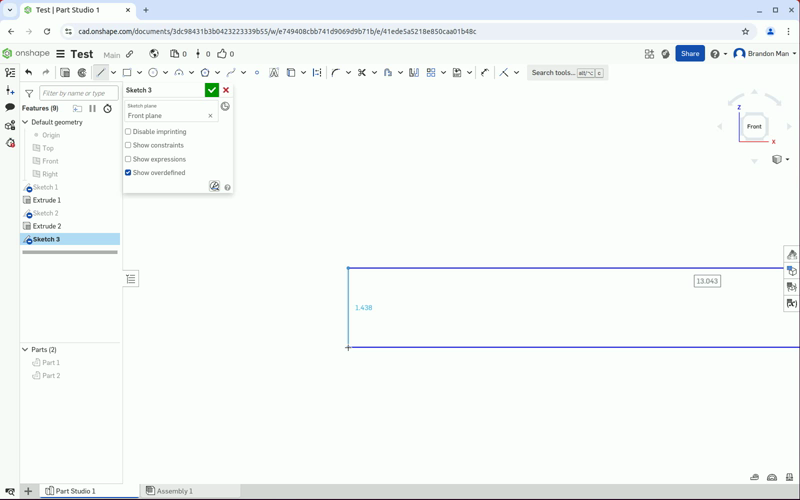
key_up(shift)
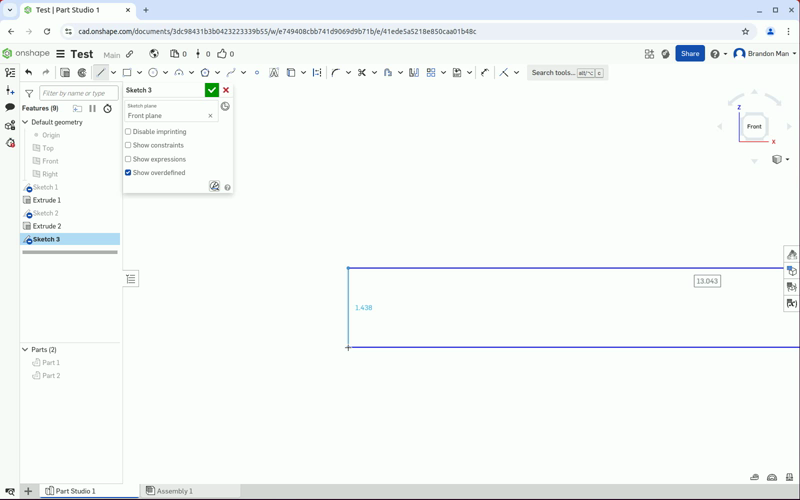
click(348, 347)
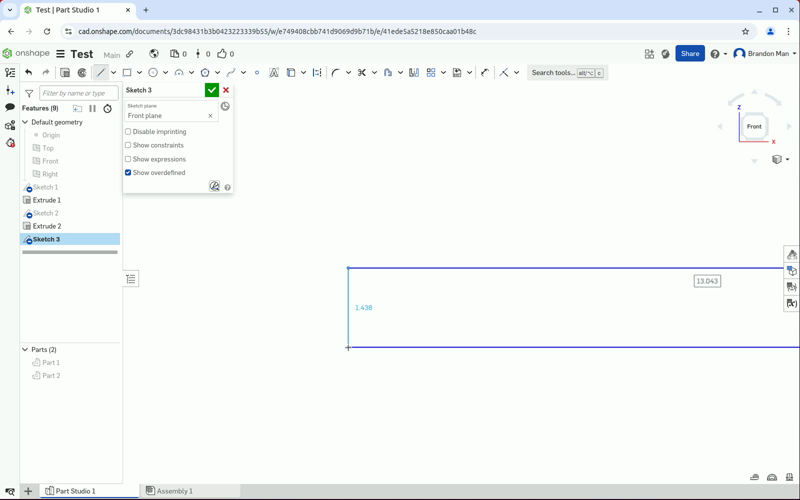
scroll(-6)
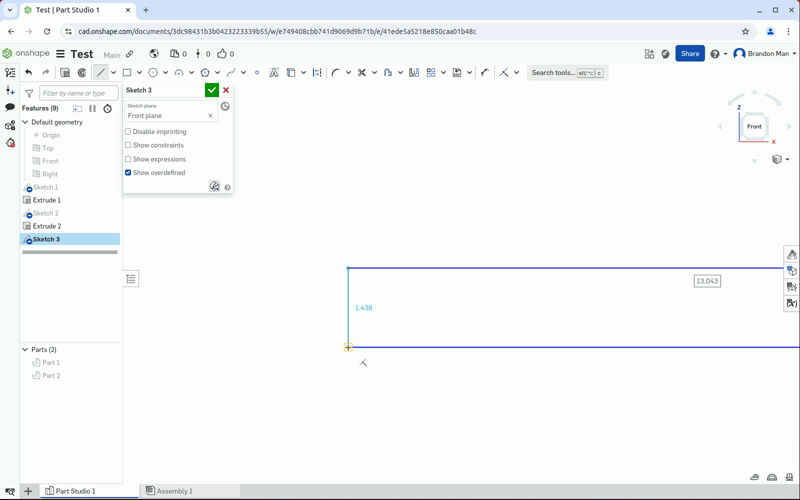
scroll(-6)
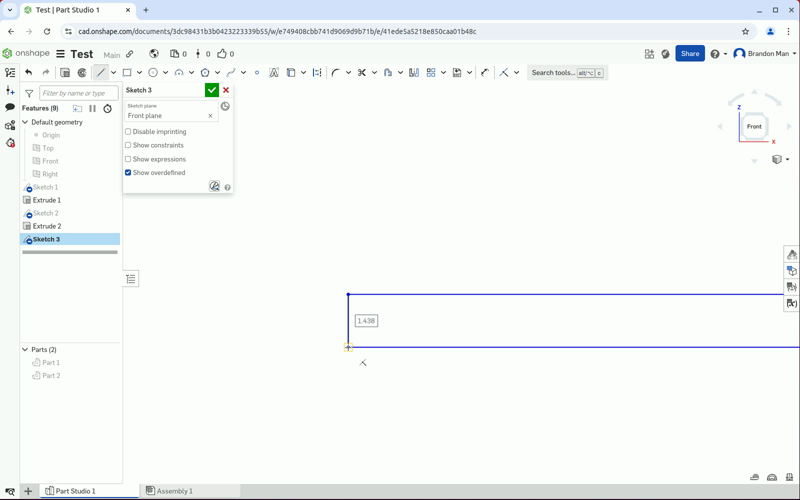
scroll(-6)
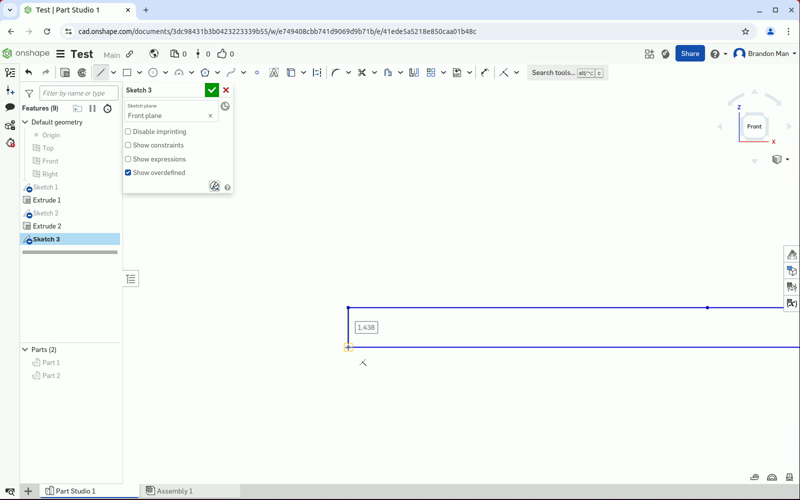
scroll(-6)
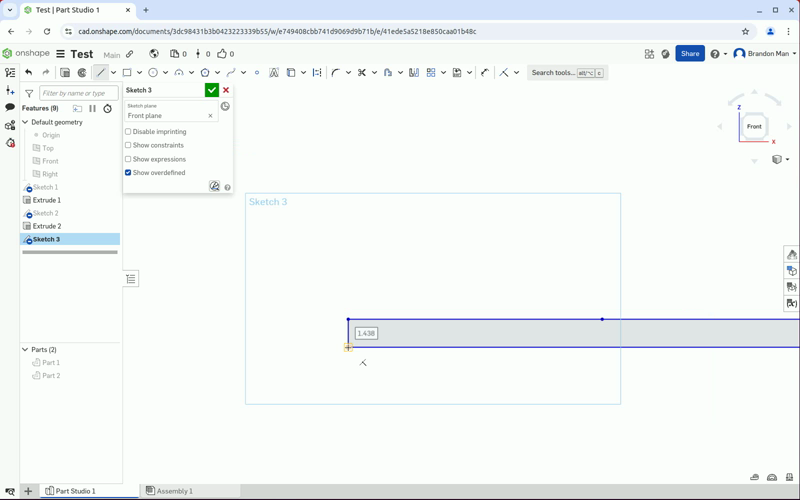
scroll(-6)
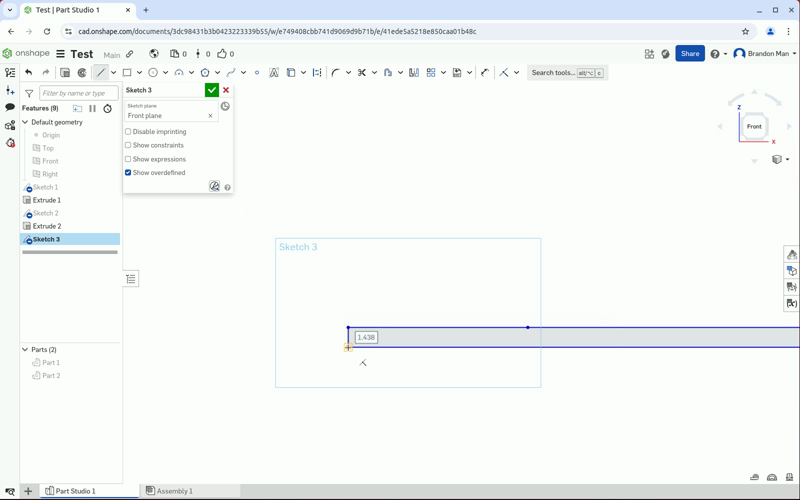
scroll(-6)
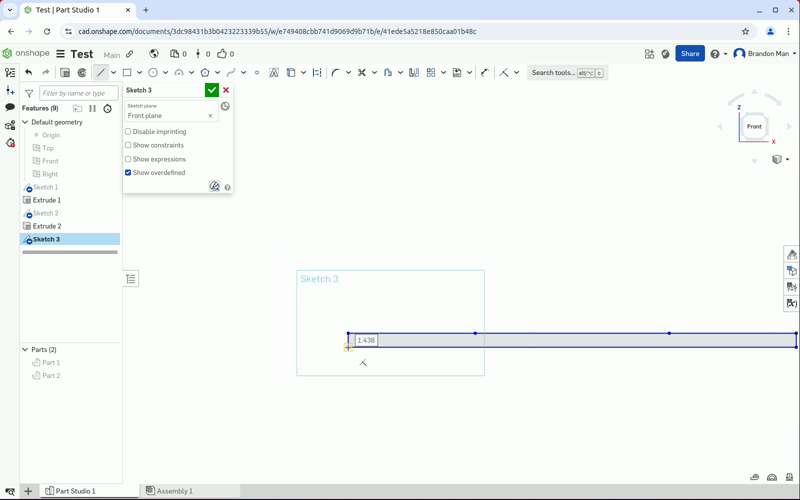
scroll(-6)
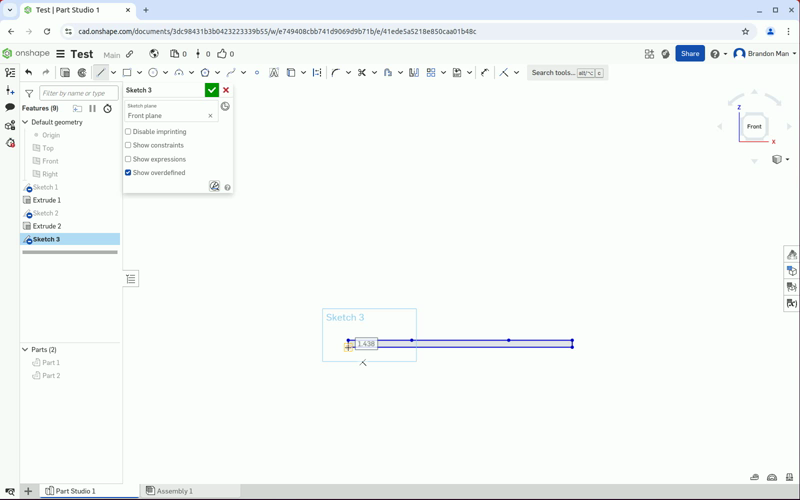
key(esc)
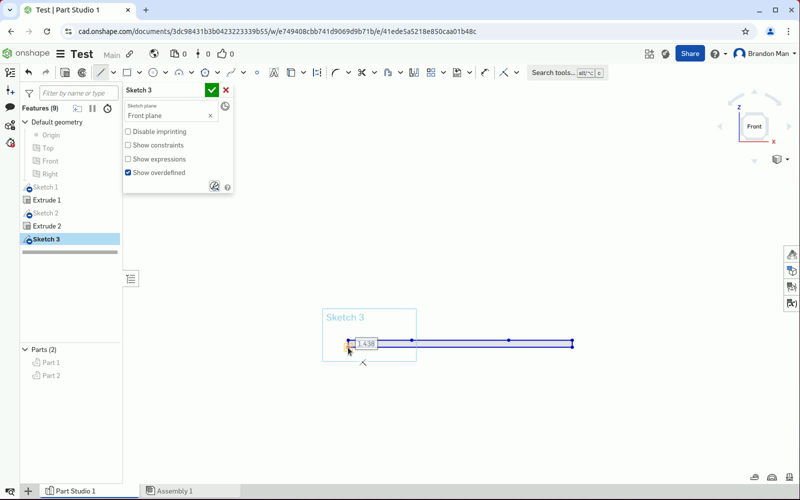
mouse_move(503, 344)
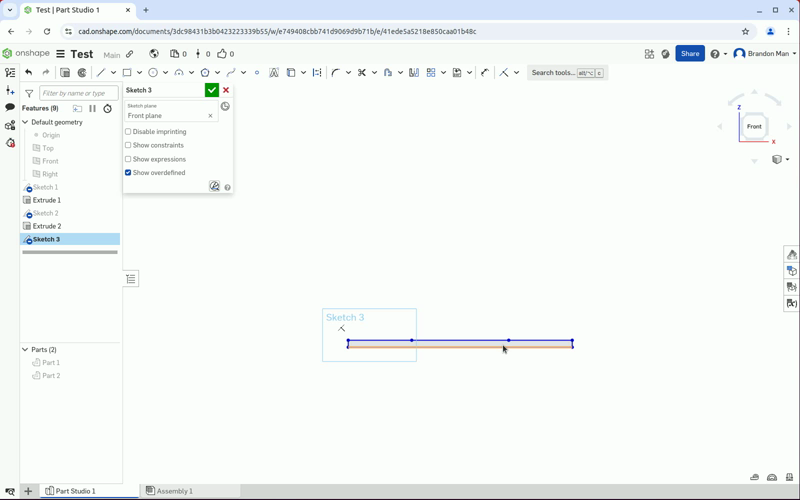
scroll(6)
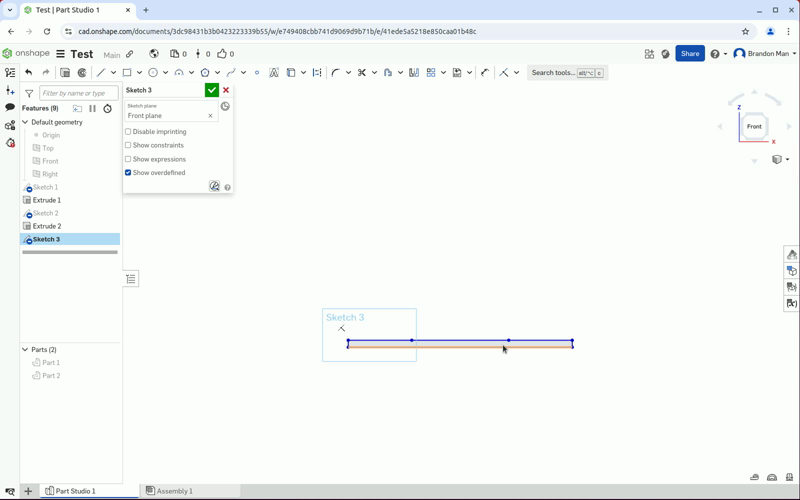
scroll(6)
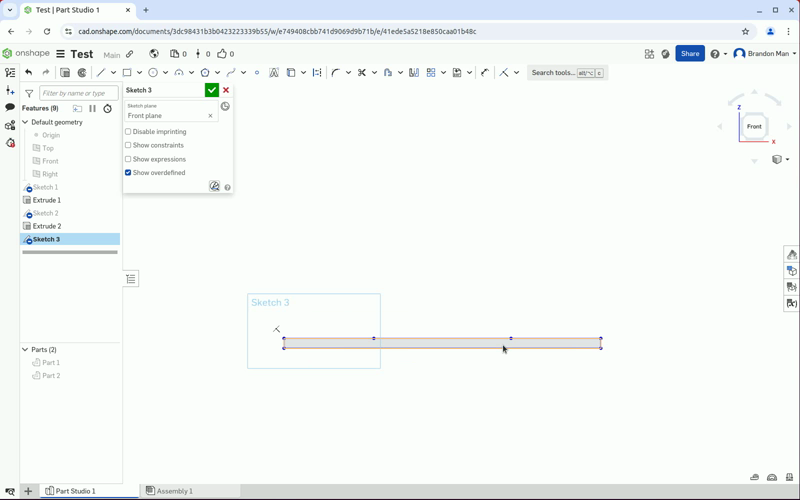
scroll(6)
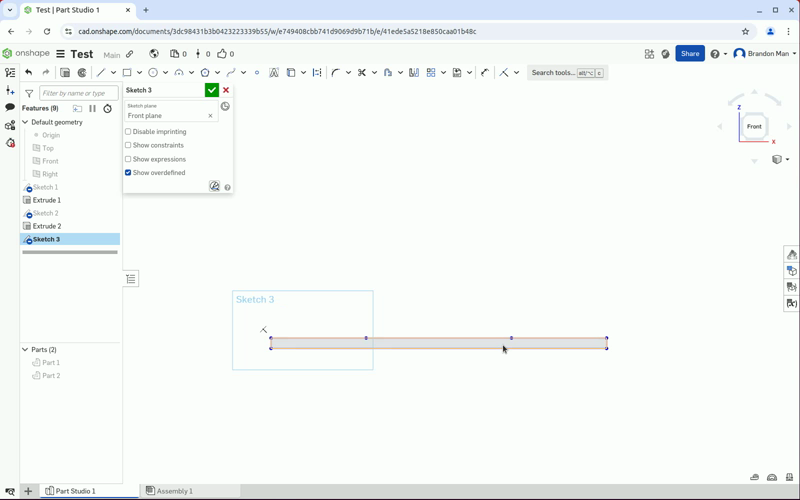
scroll(6)
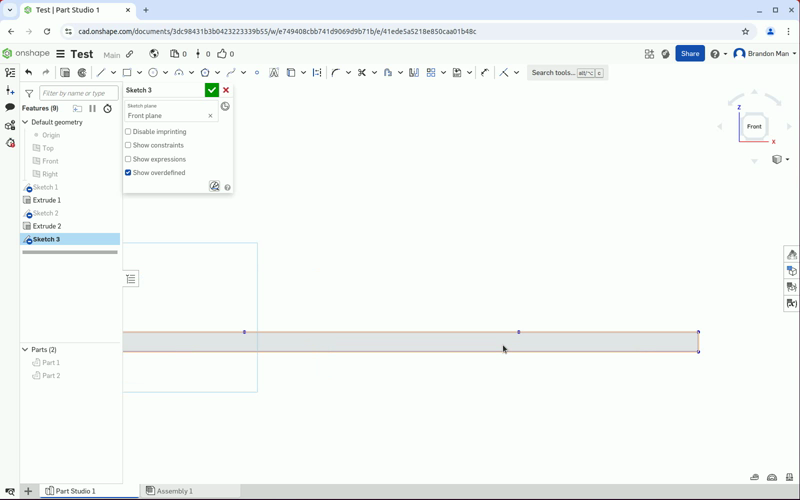
scroll(6)
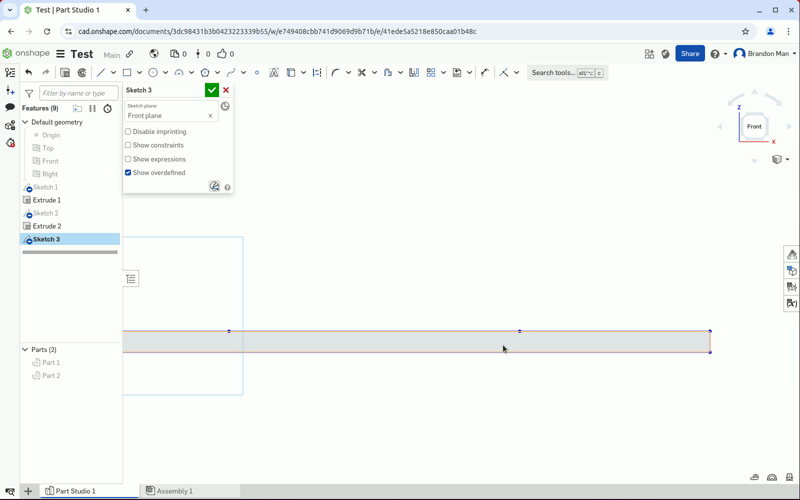
scroll(6)
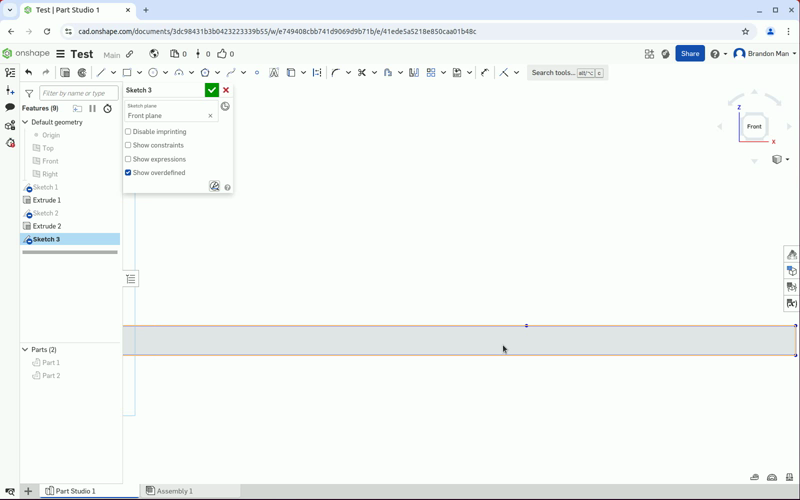
scroll(6)
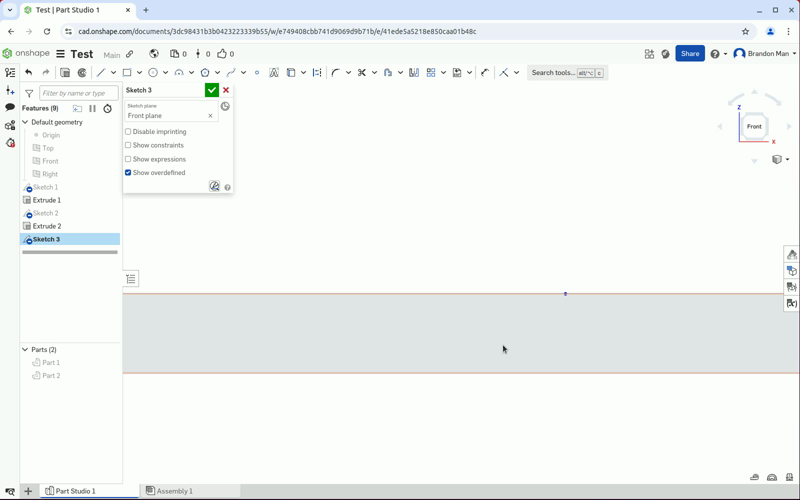
click(503, 344)
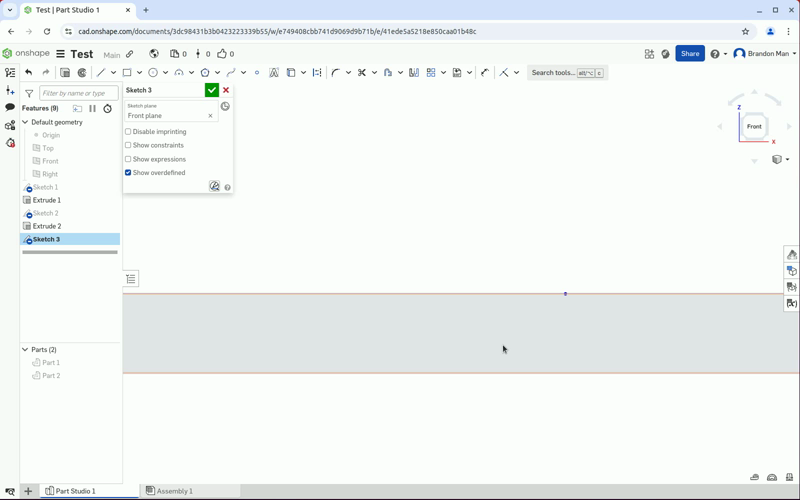
scroll(-6)
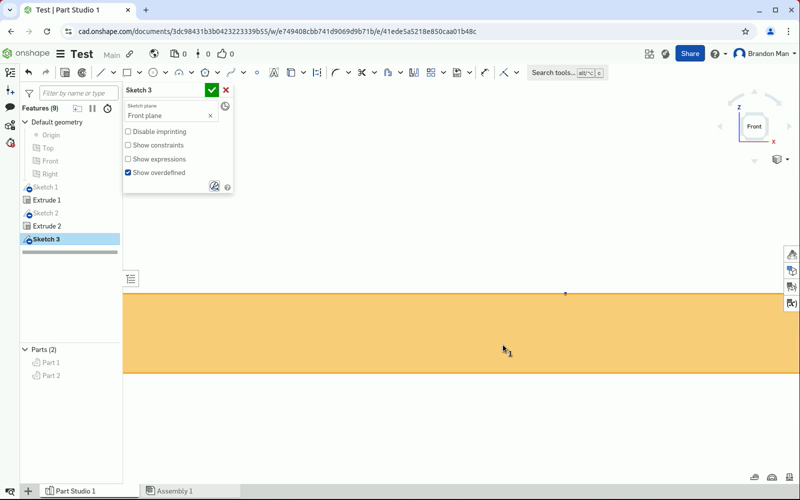
scroll(-6)
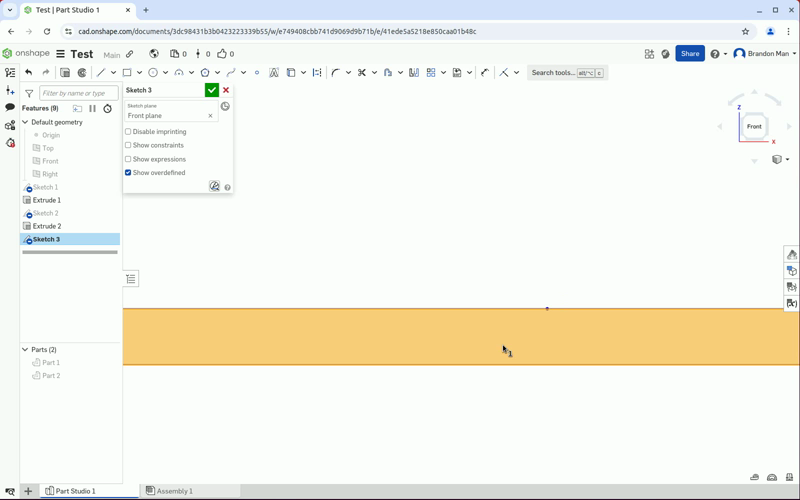
scroll(-6)
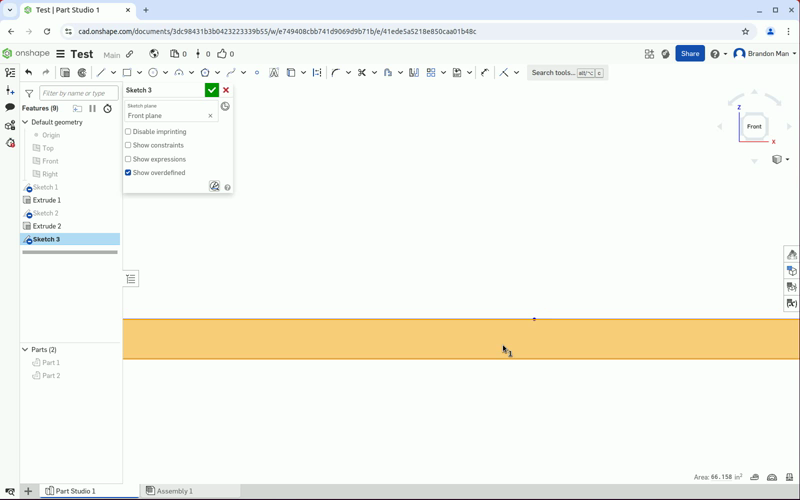
scroll(-6)
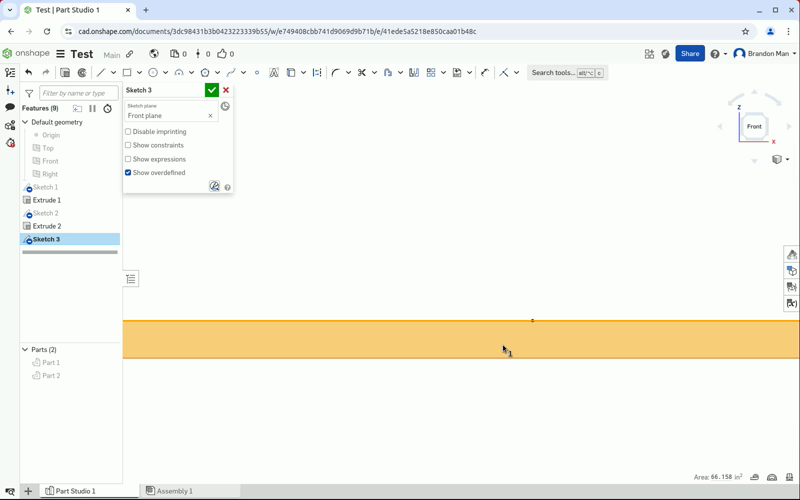
scroll(-6)
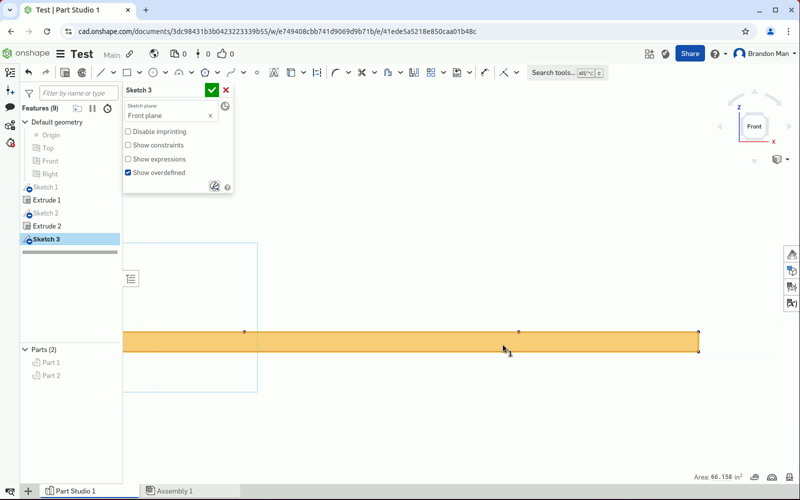
scroll(-6)
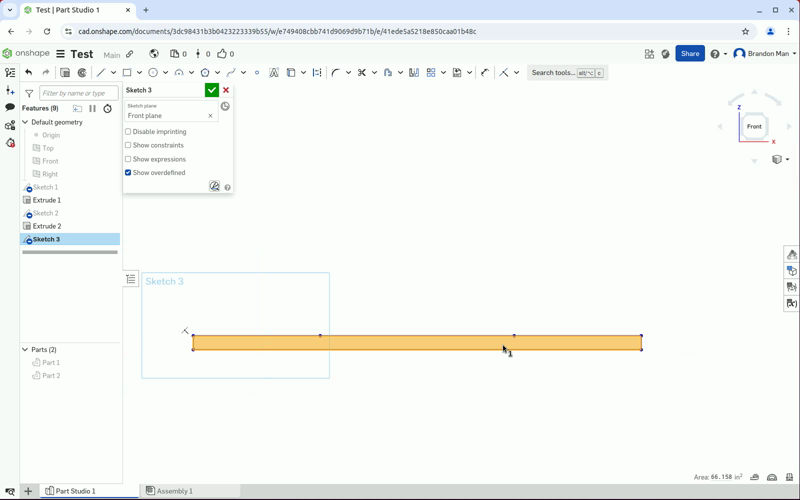
scroll(-6)
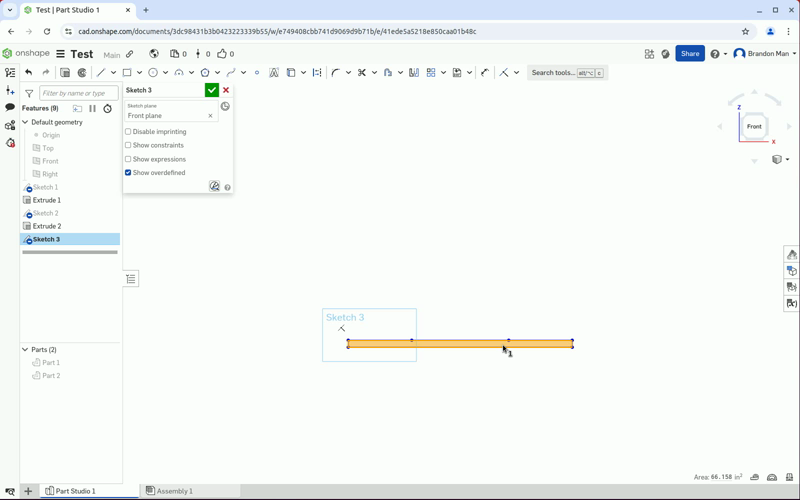
mouse_move(73, 352)
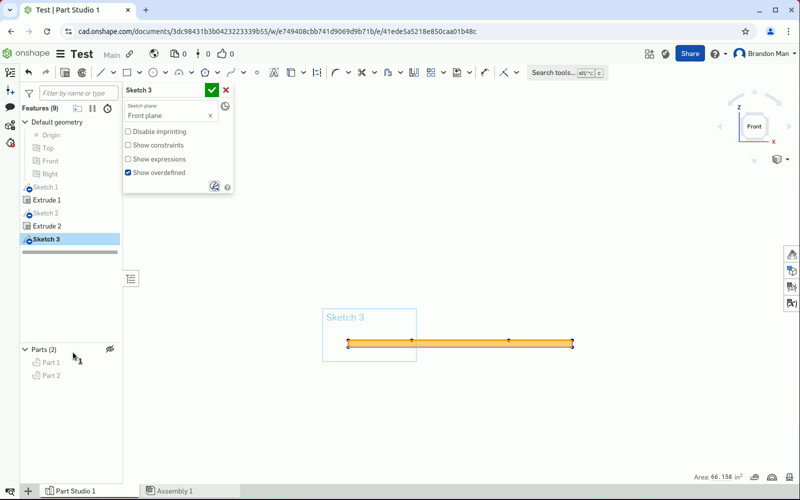
key(shift+y)
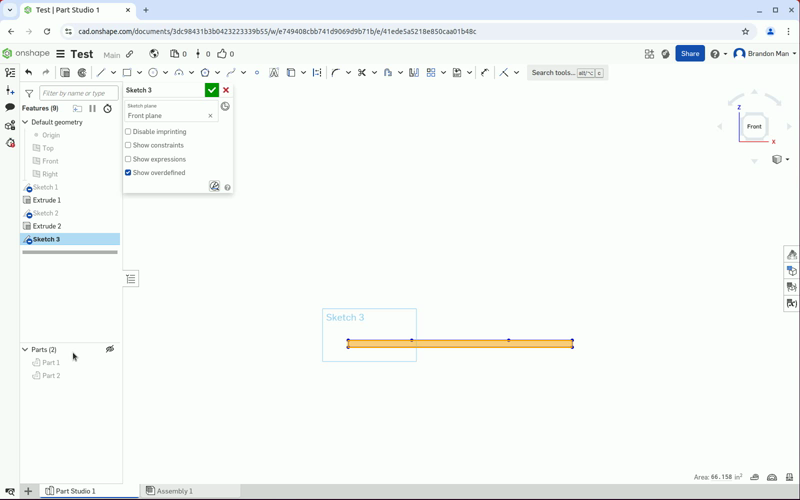
key(shift+e)
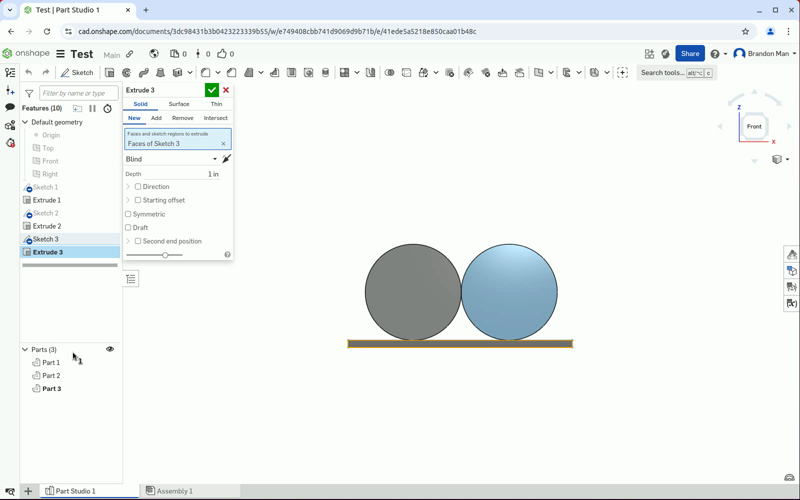
mouse_move(143, 106)
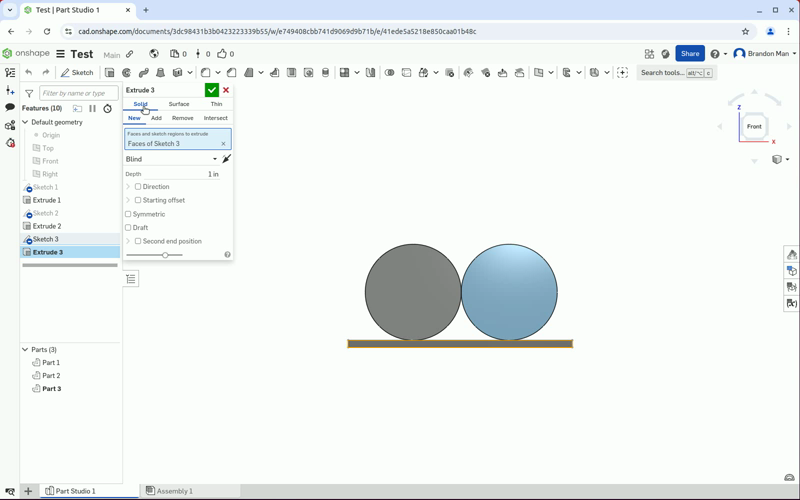
click(143, 106)
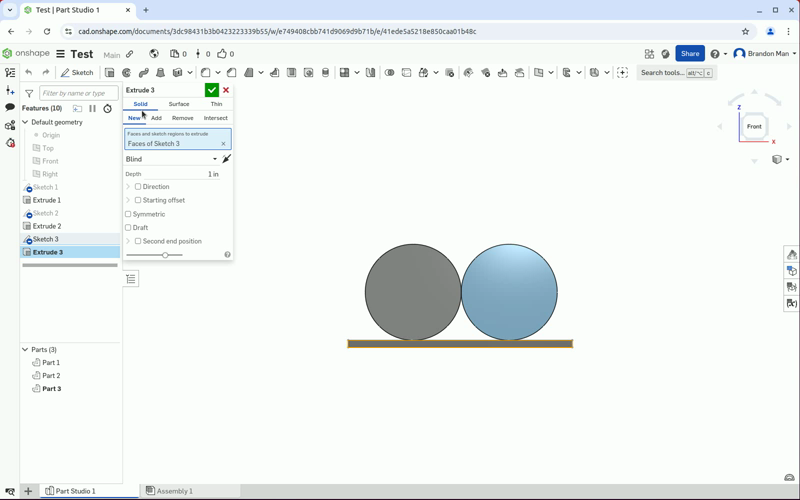
mouse_move(137, 120)
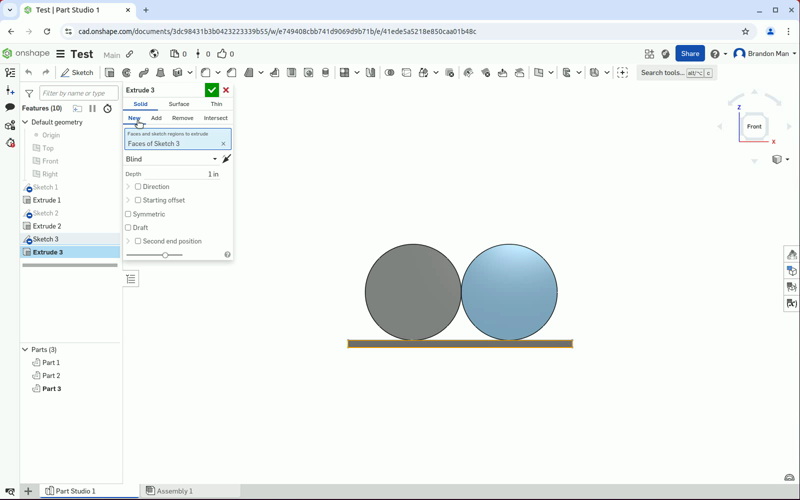
click(137, 120)
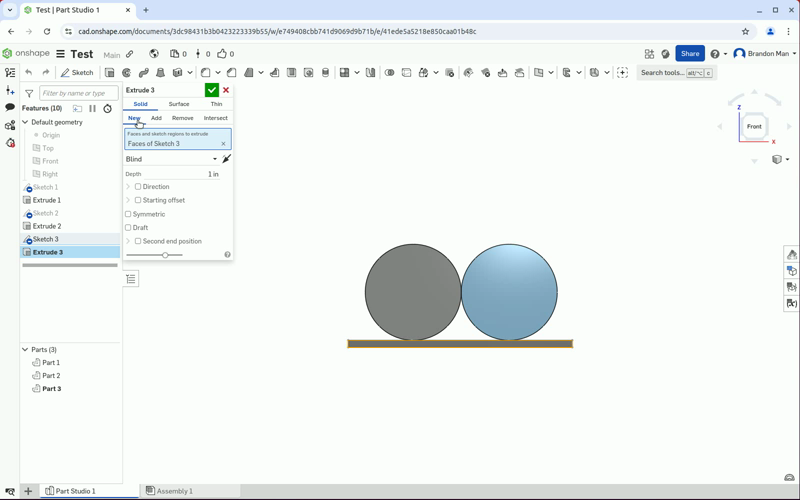
key(tab, 4)
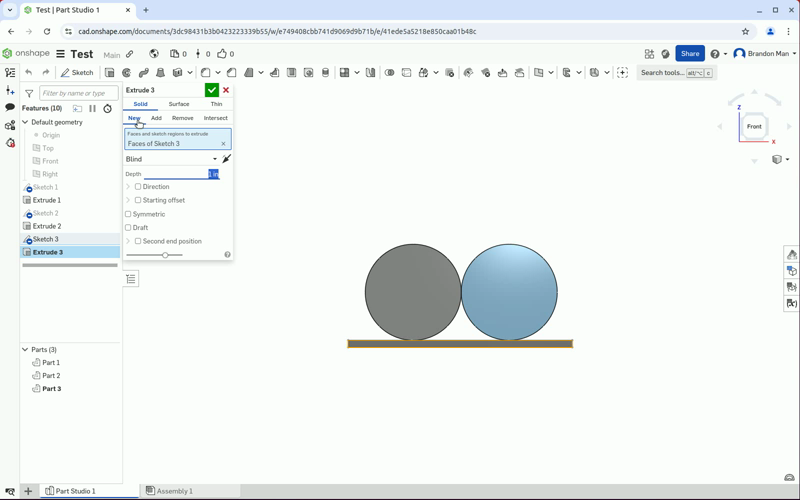
text(23.108)
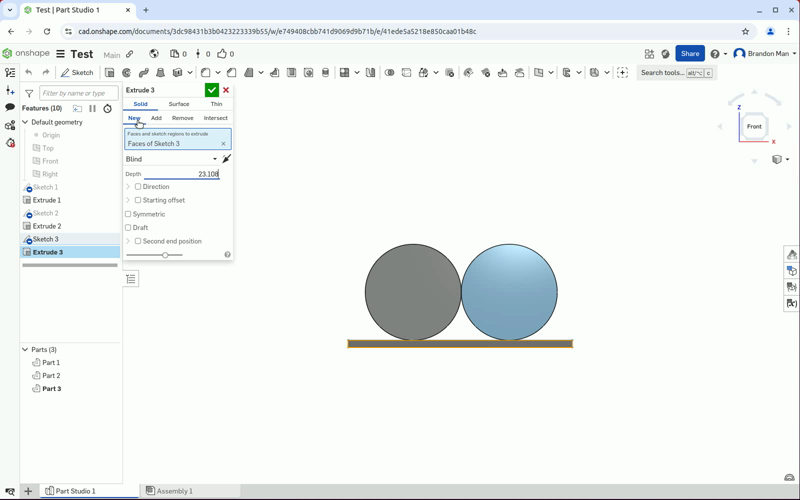
key(enter)
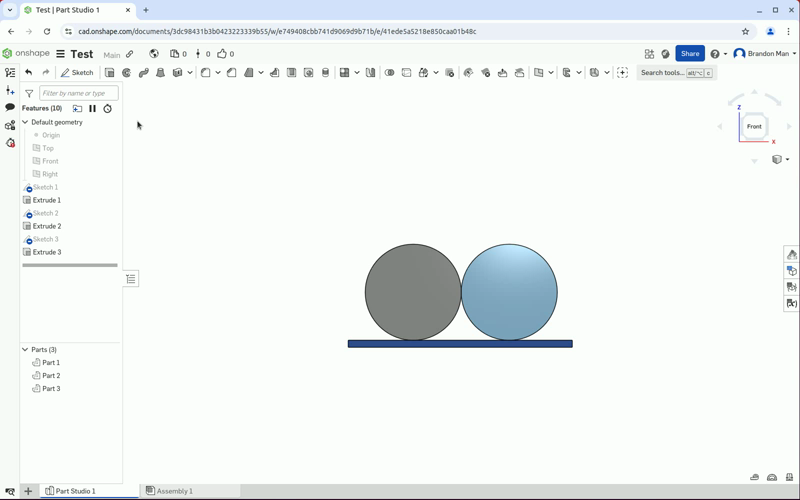
key(shift+h)
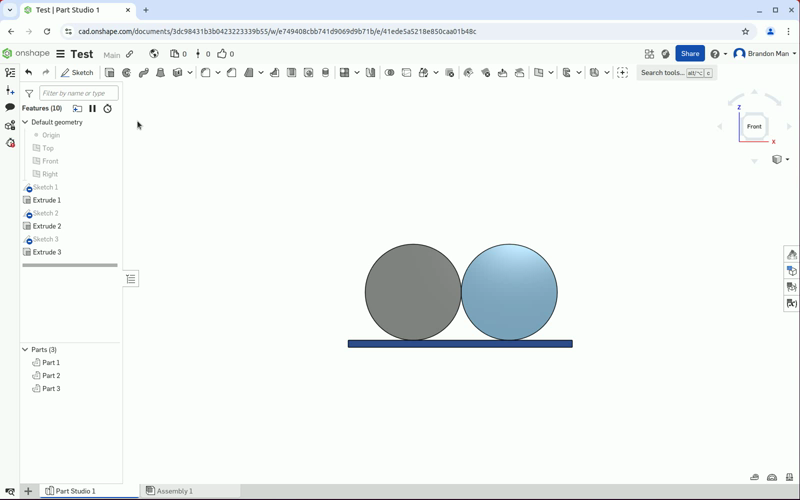
key(shift+h)
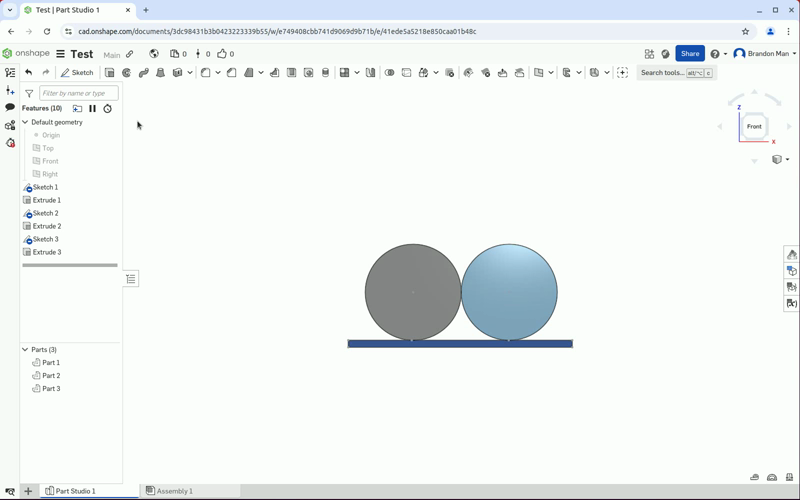
key(shift+7)
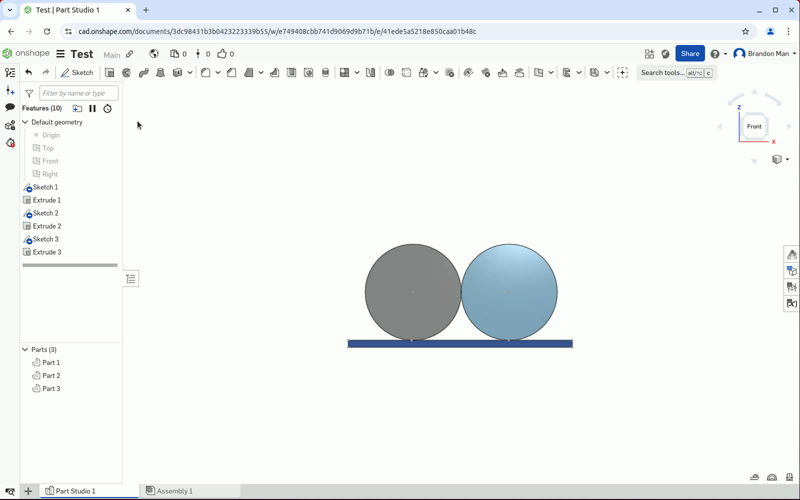
key(left, 2)
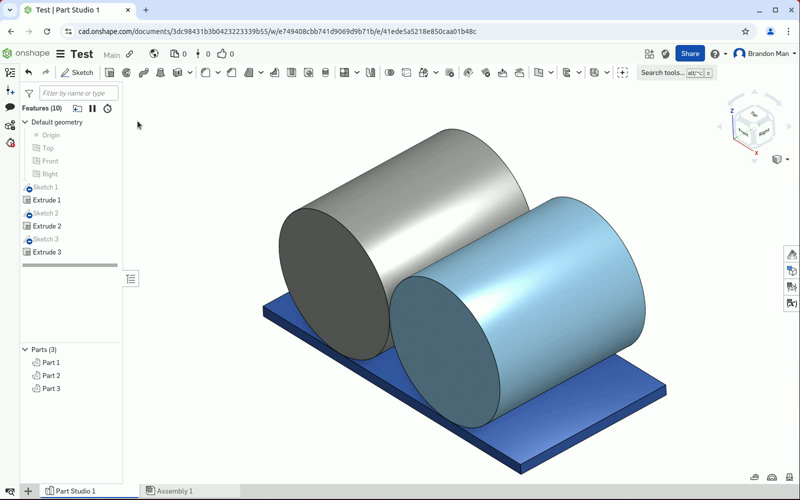
key(down, 2)
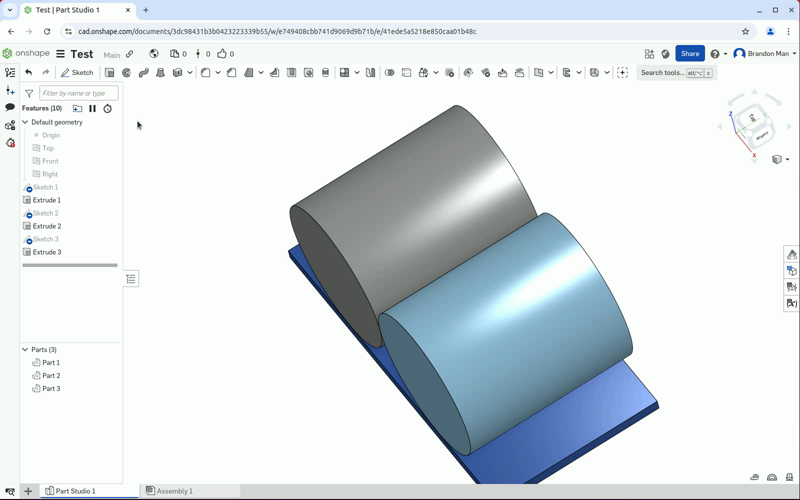
key(up, 2)
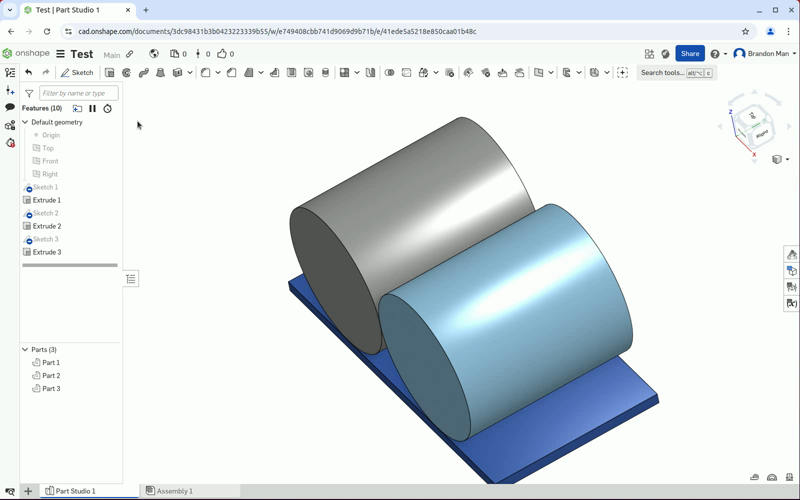
key(right, 2)
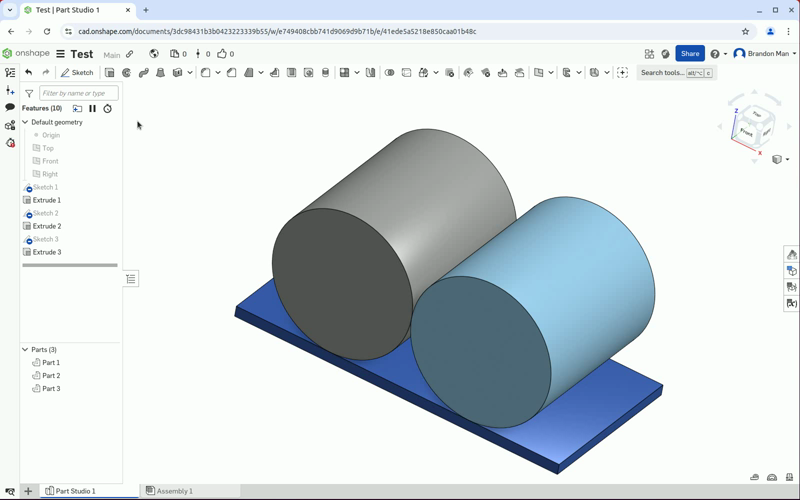
mouse_move(73, 189)
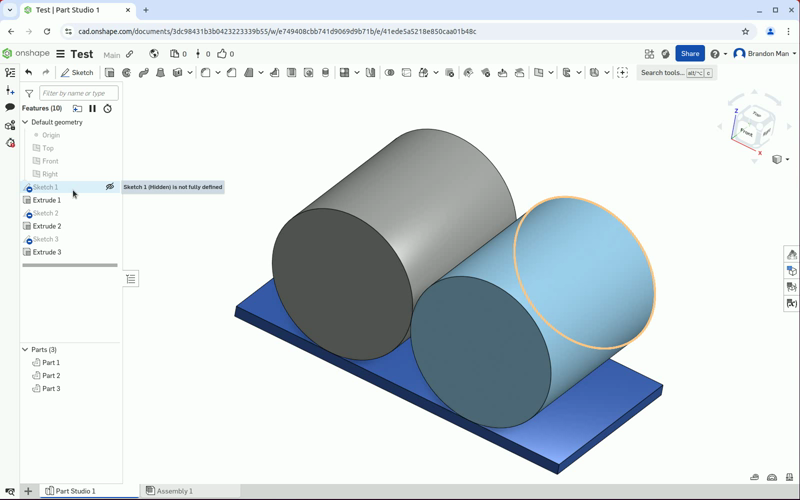
click(73, 189)